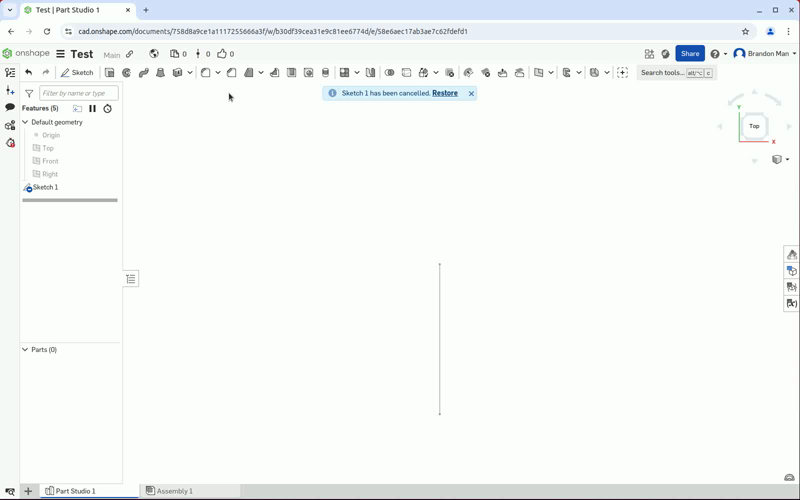
key(shift+h)
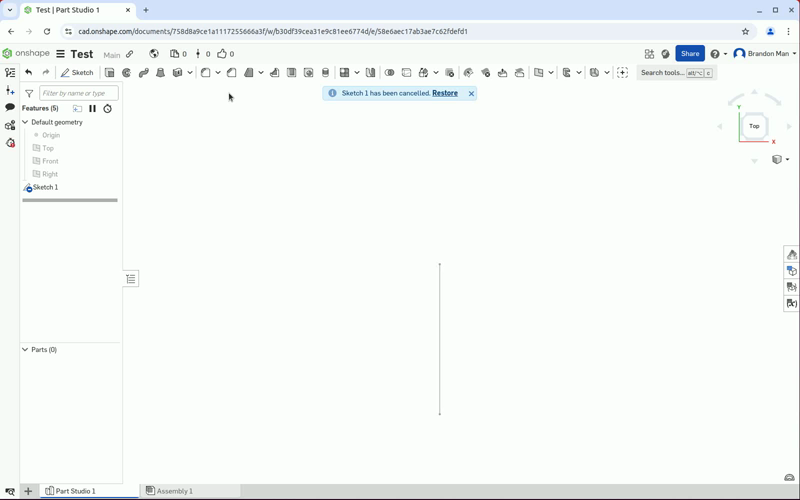
key(shift+s)
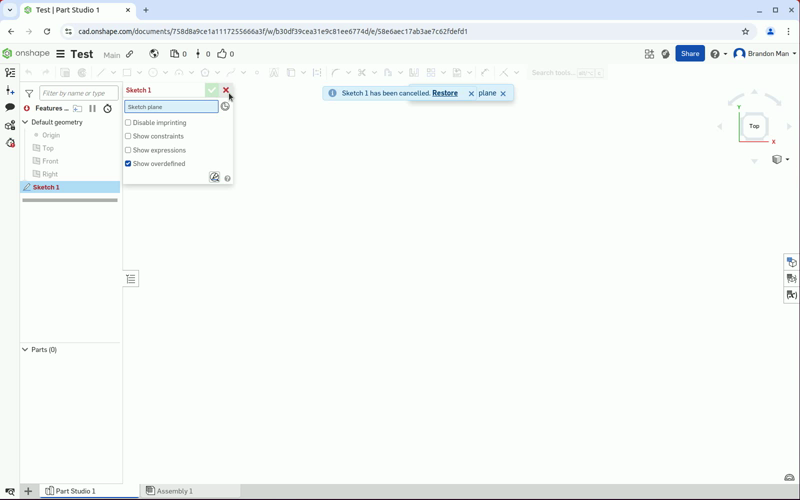
mouse_move(73, 150)
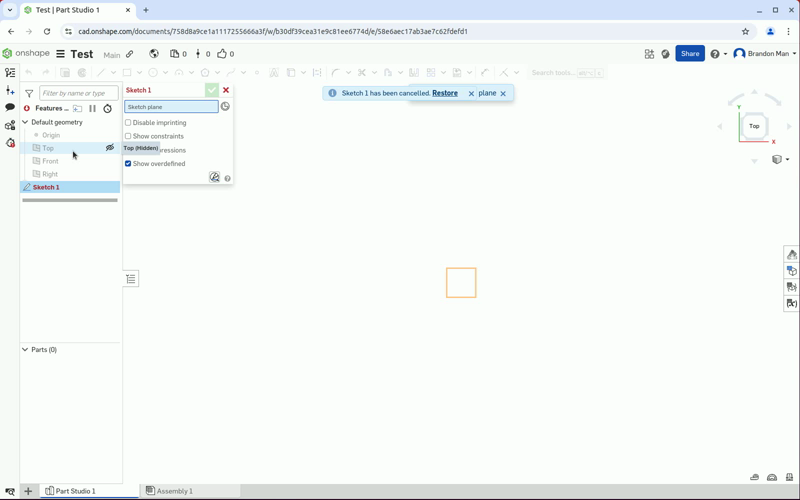
click(73, 150)
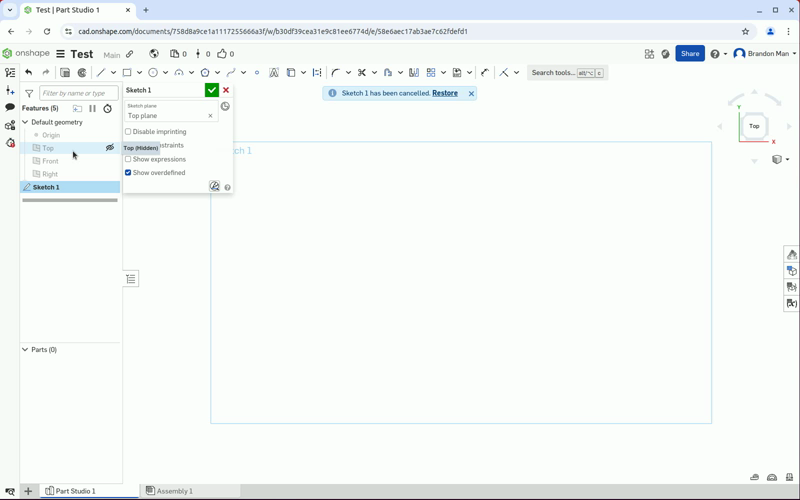
mouse_move(73, 352)
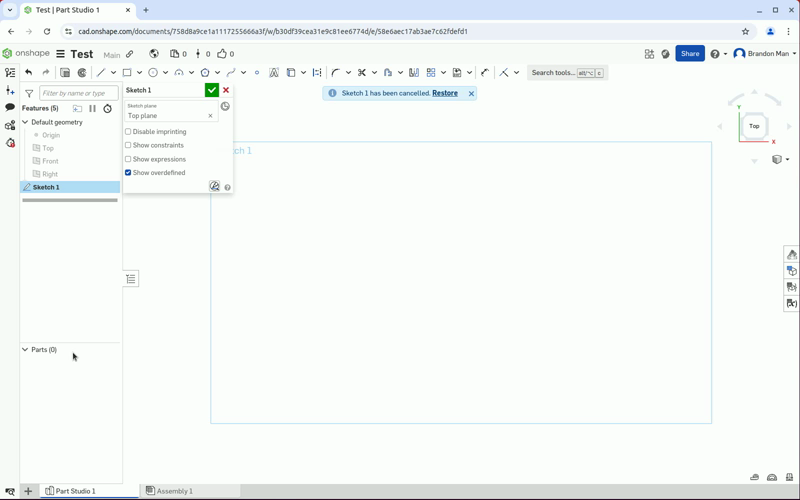
key(y)
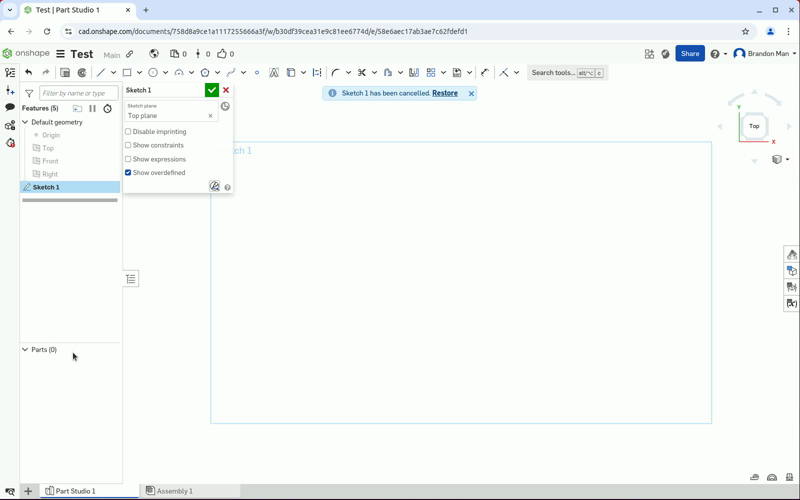
key(l)
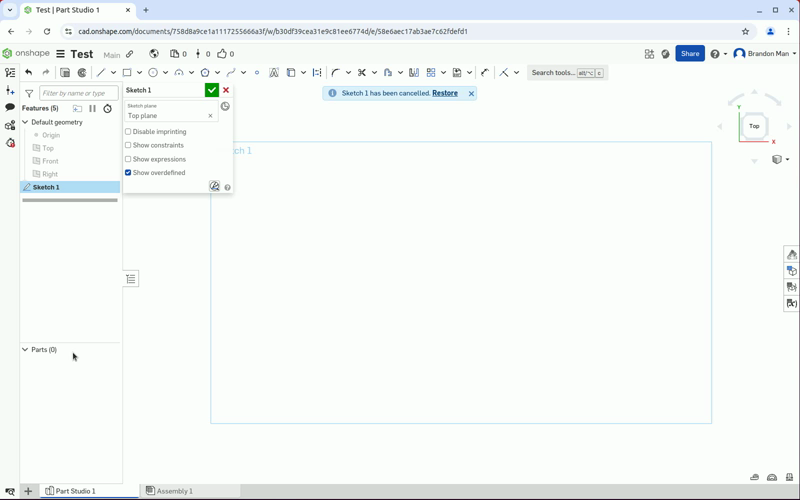
key_down(shift)
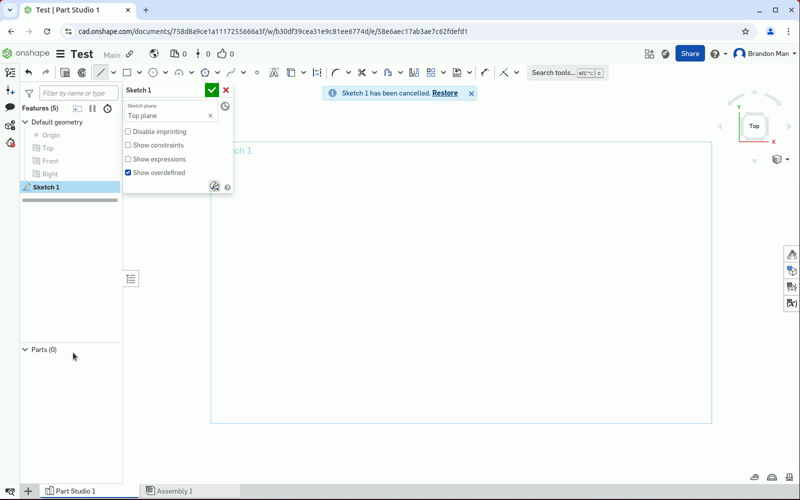
mouse_move(348, 303)
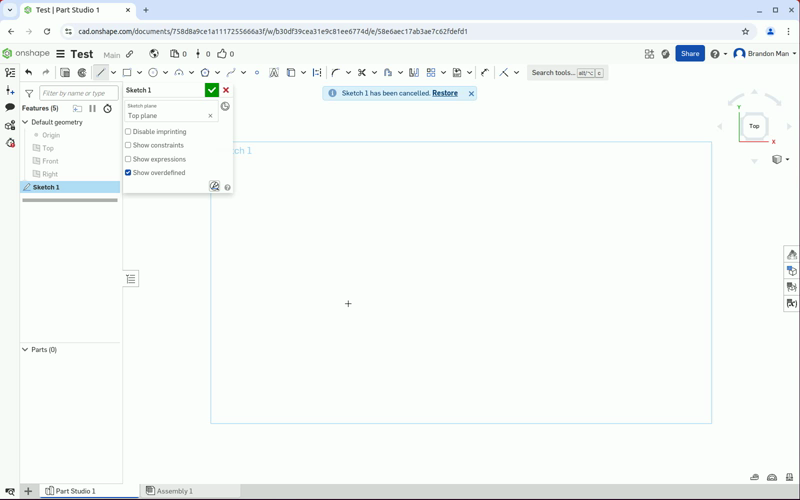
click(348, 303)
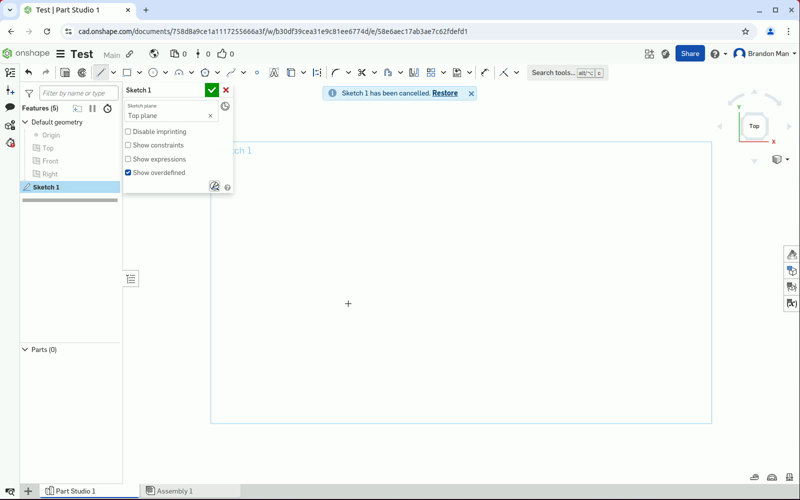
key_up(shift)
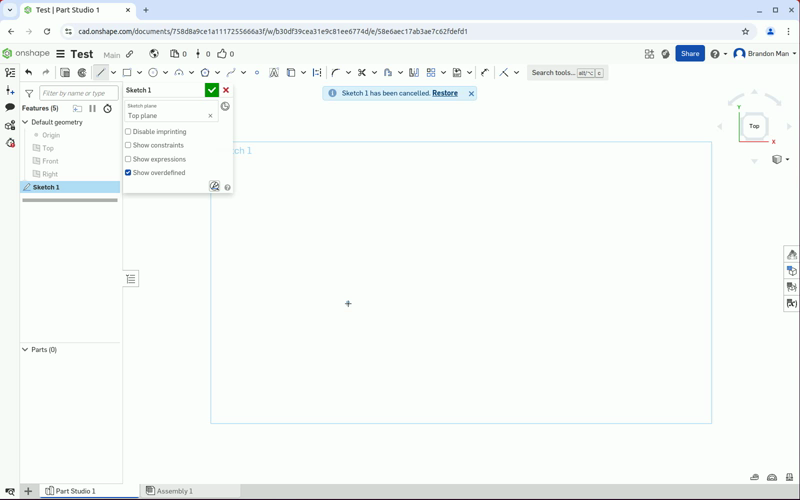
key_down(shift)
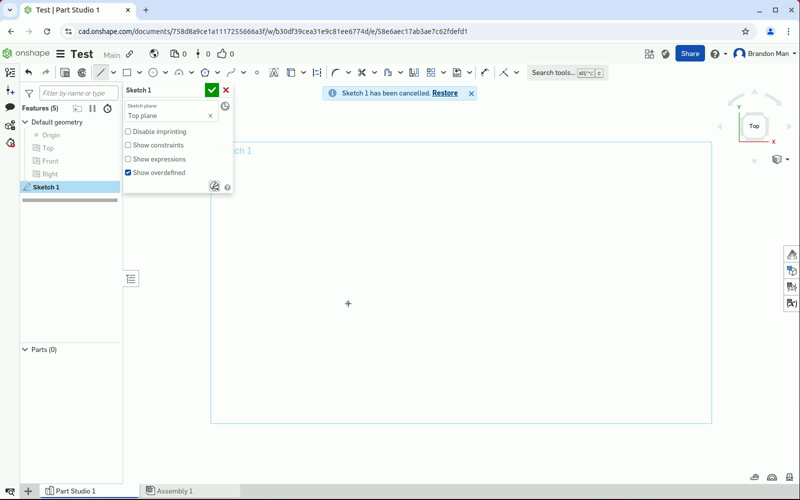
mouse_move(378, 303)
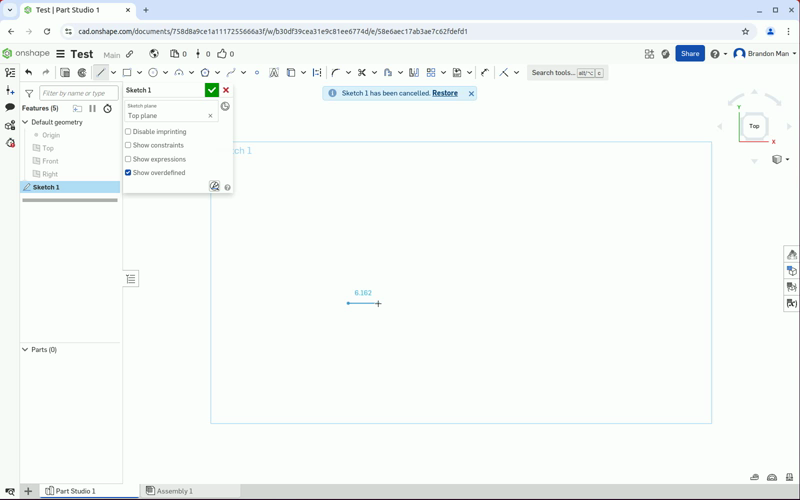
mouse_move(354, 303)
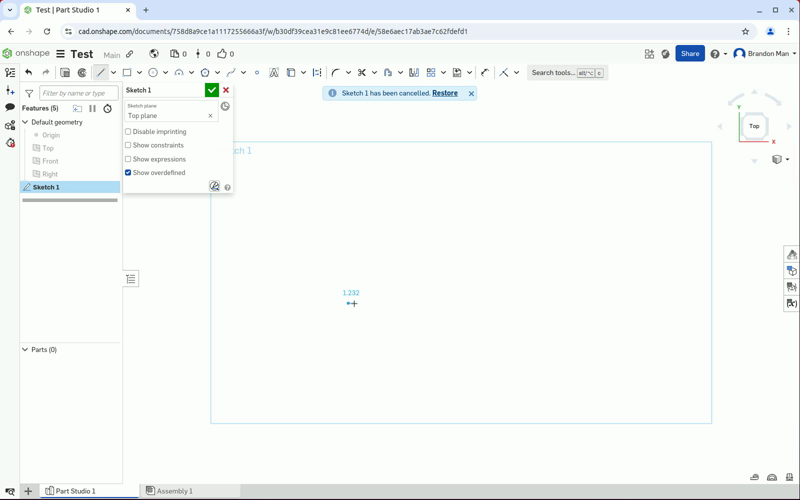
scroll(6)
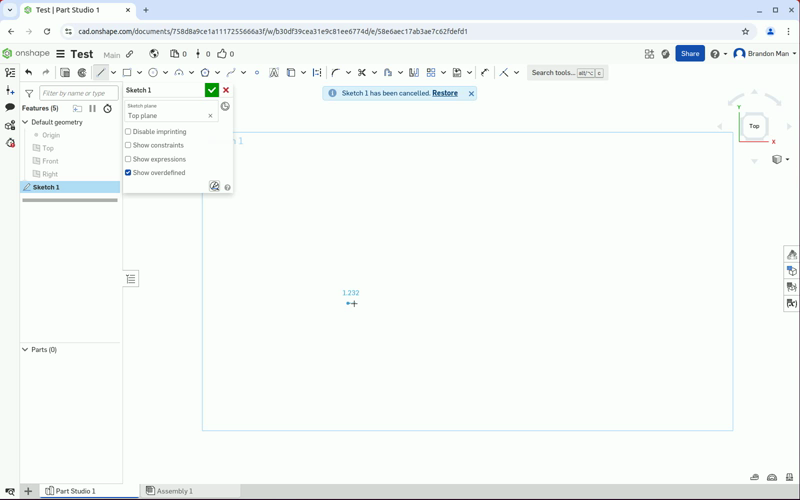
scroll(6)
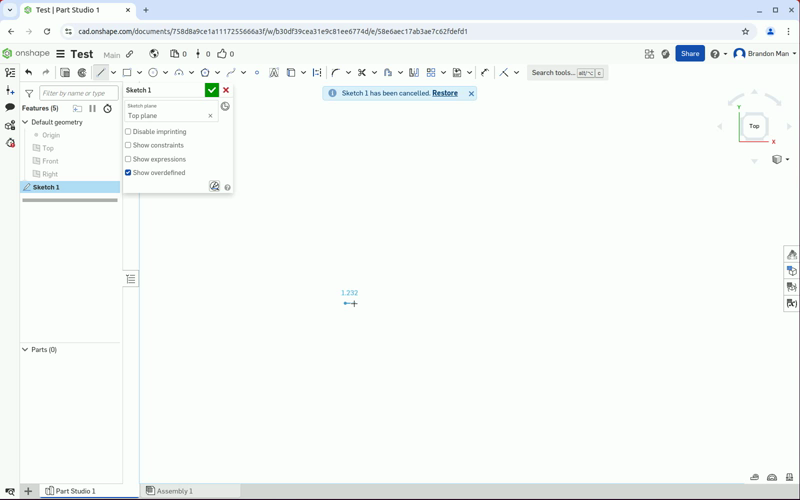
scroll(6)
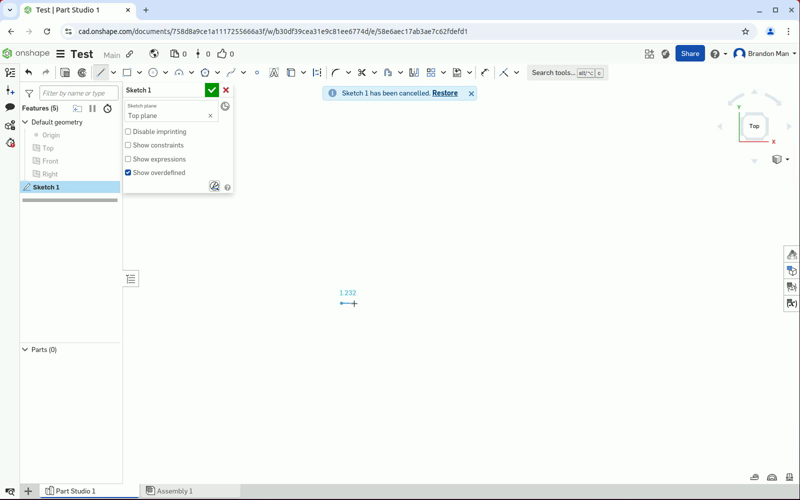
scroll(6)
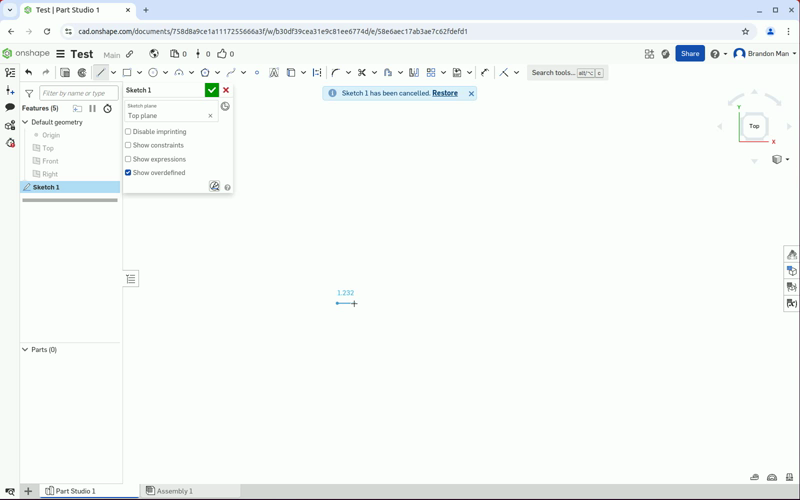
scroll(6)
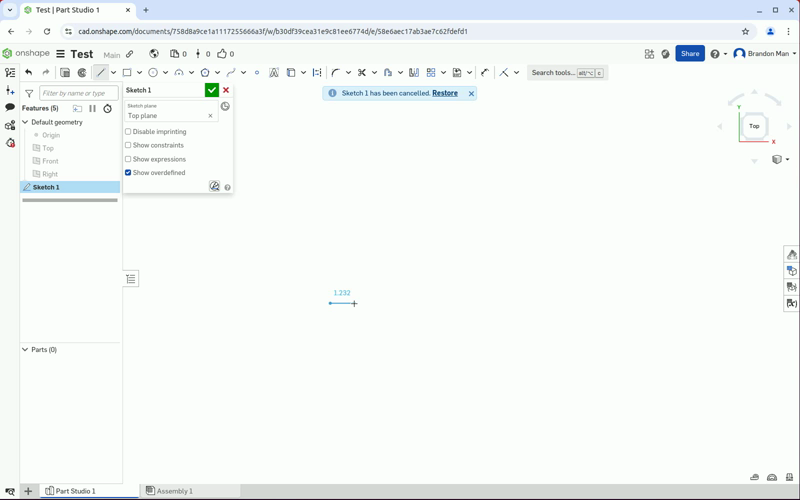
scroll(6)
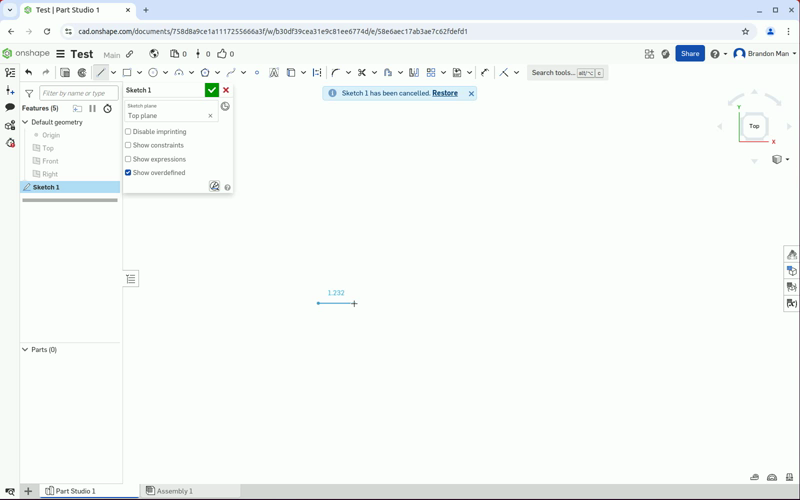
scroll(6)
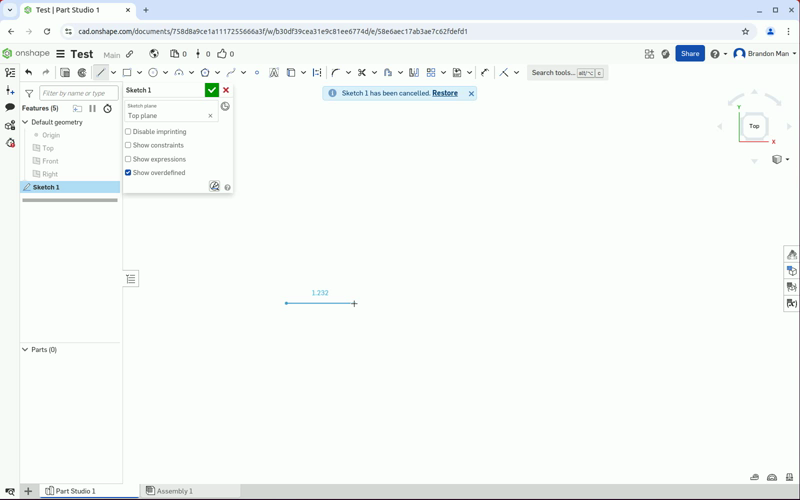
click(354, 303)
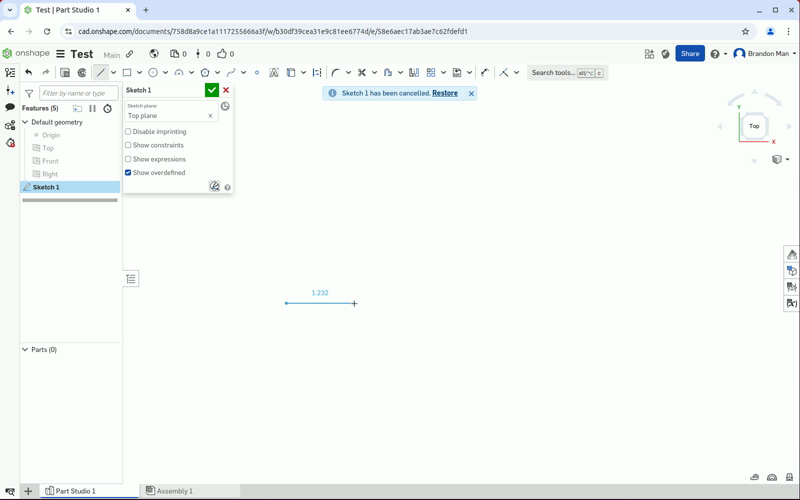
scroll(-6)
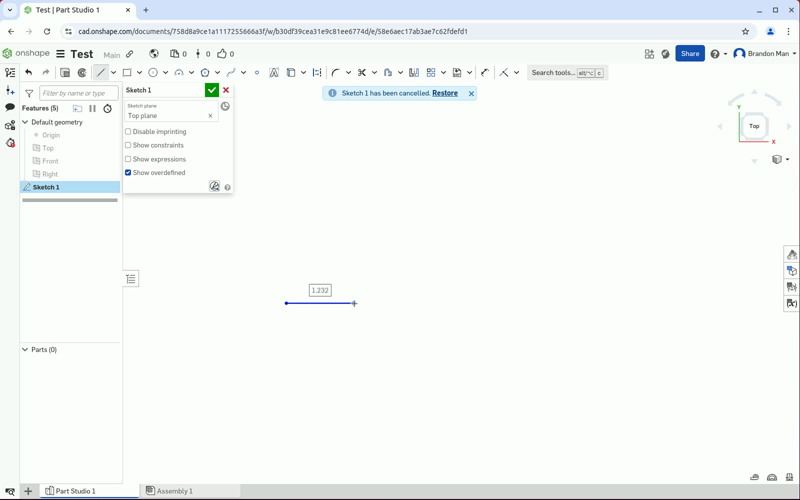
scroll(-6)
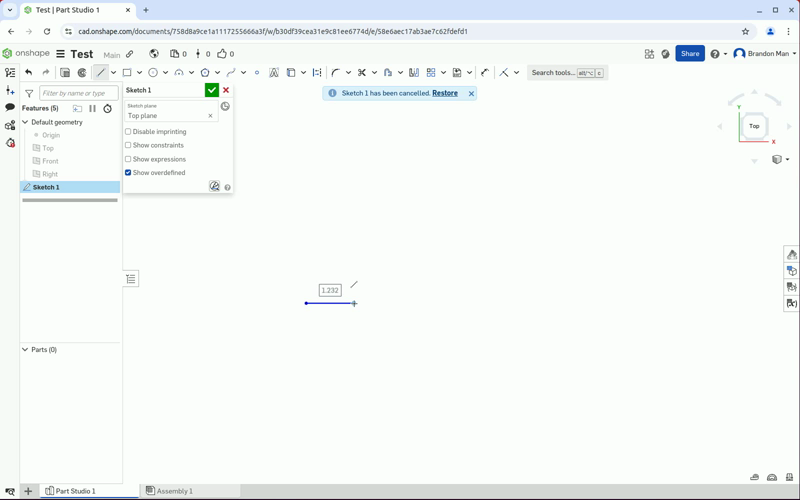
scroll(-6)
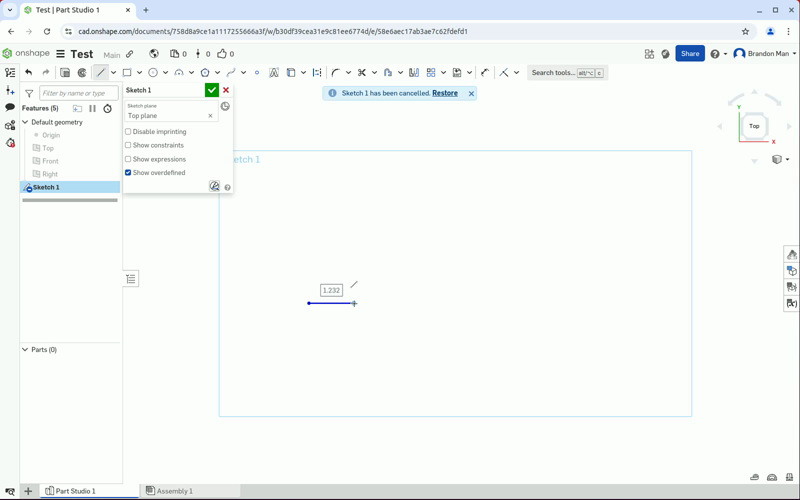
scroll(-6)
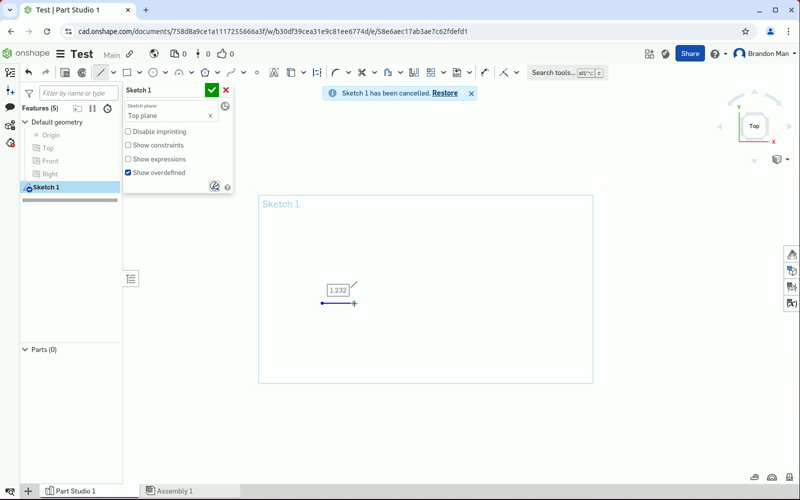
scroll(-6)
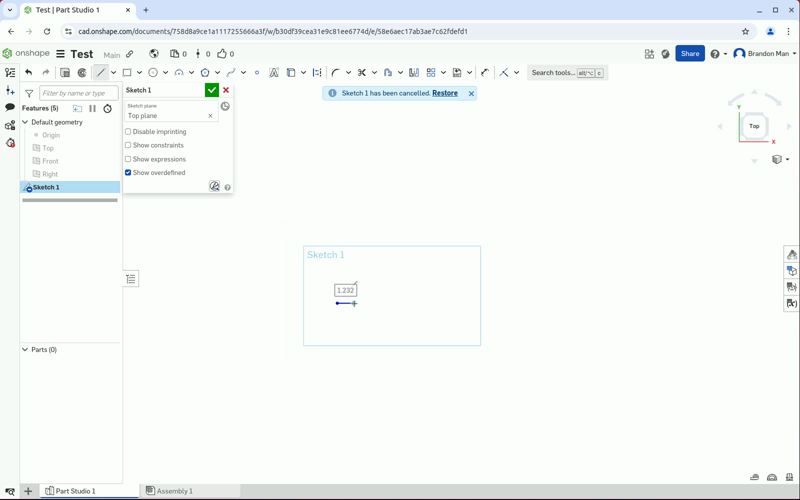
scroll(-6)
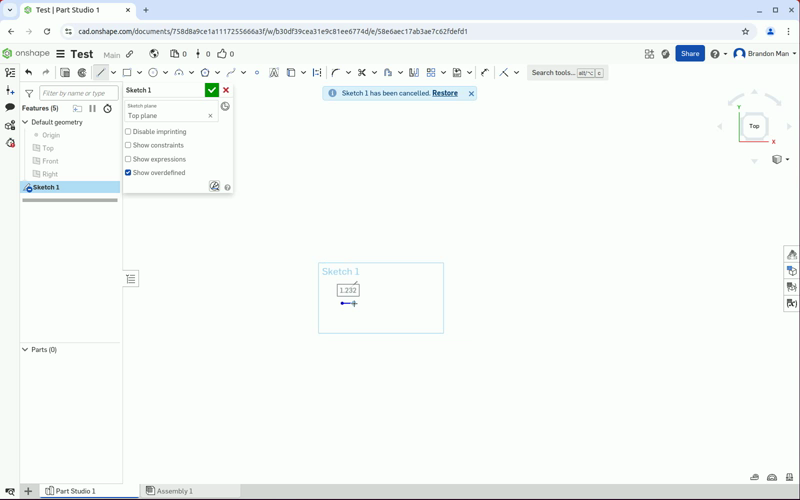
scroll(-6)
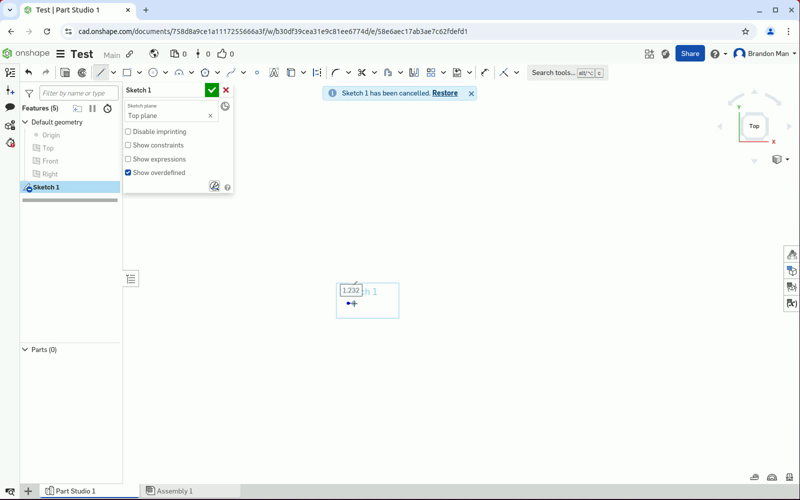
key_up(shift)
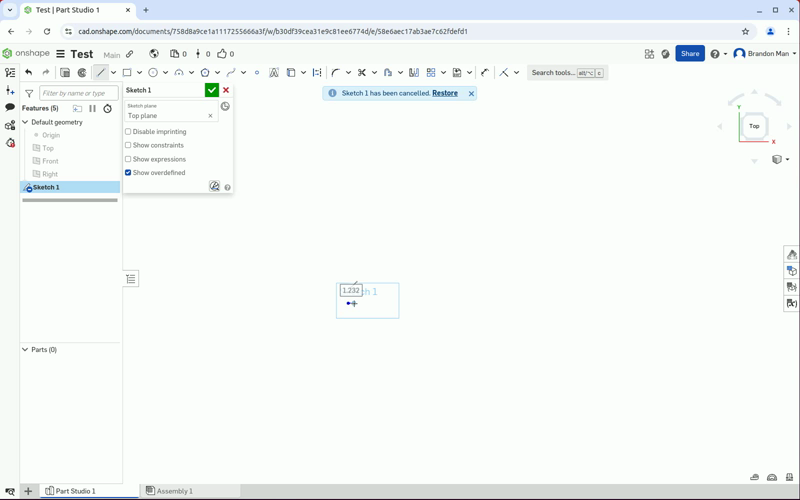
key_down(shift)
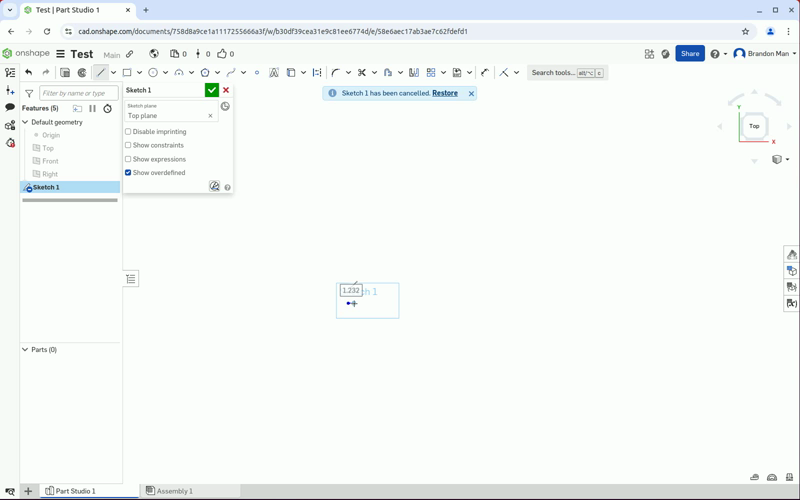
mouse_move(354, 209)
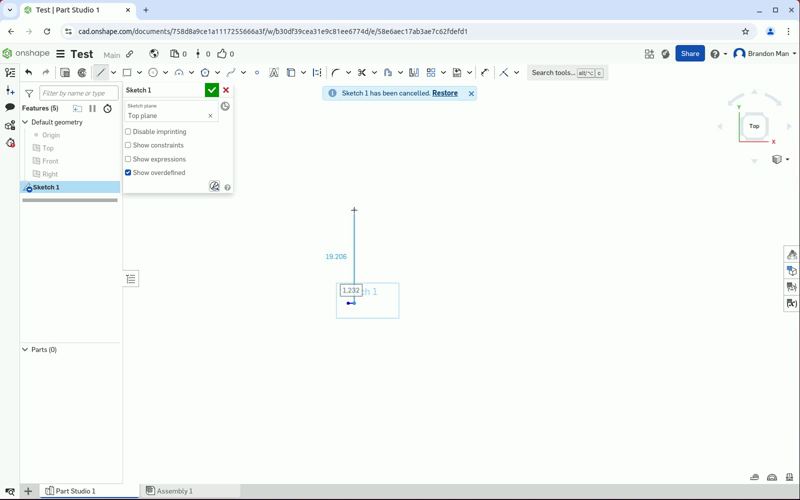
click(354, 209)
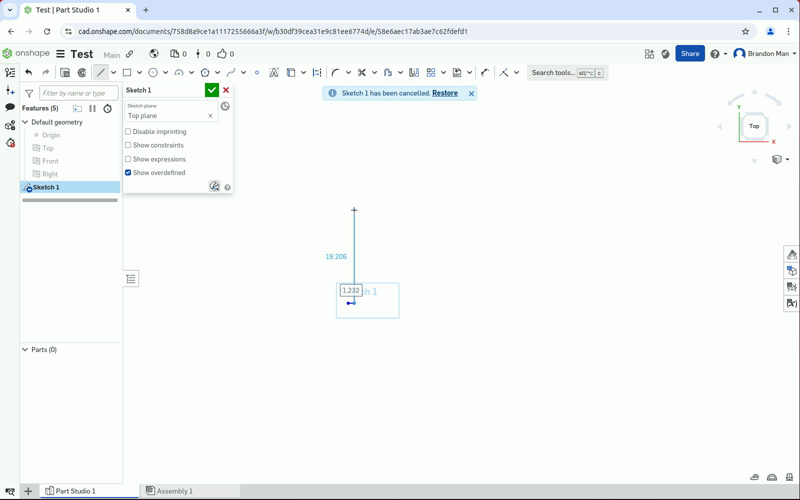
key_up(shift)
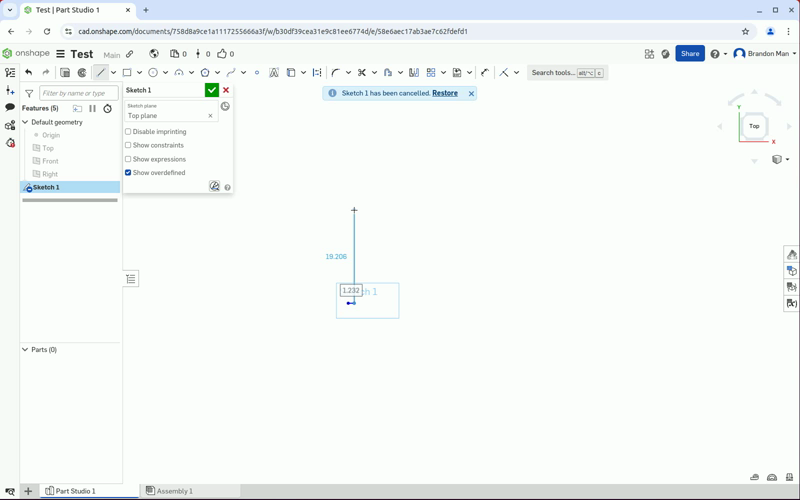
key_down(shift)
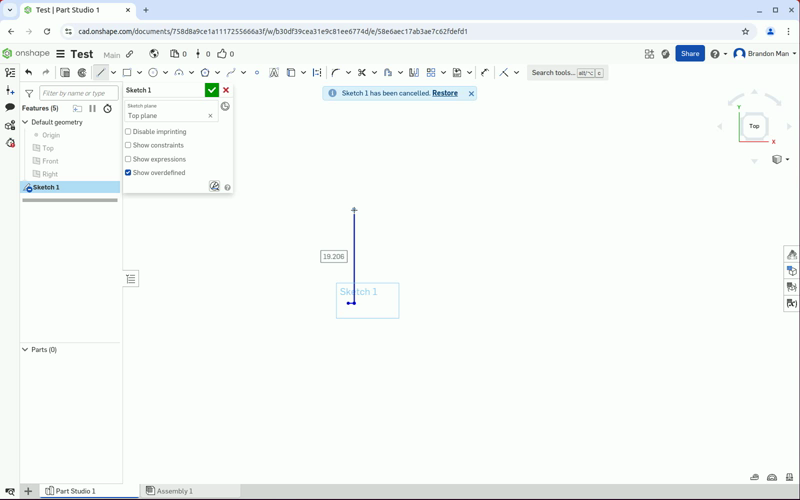
mouse_move(384, 209)
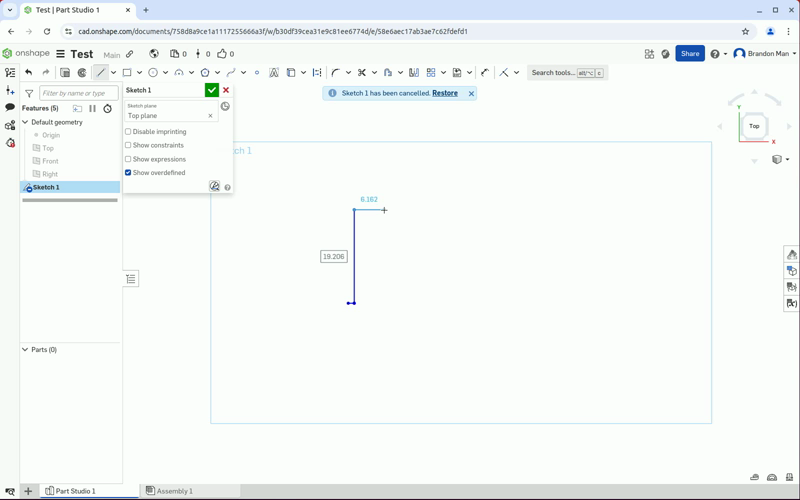
mouse_move(348, 209)
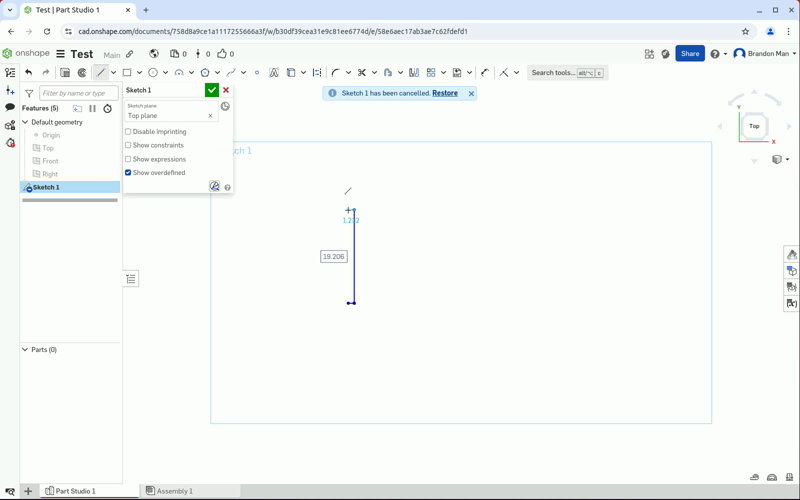
scroll(6)
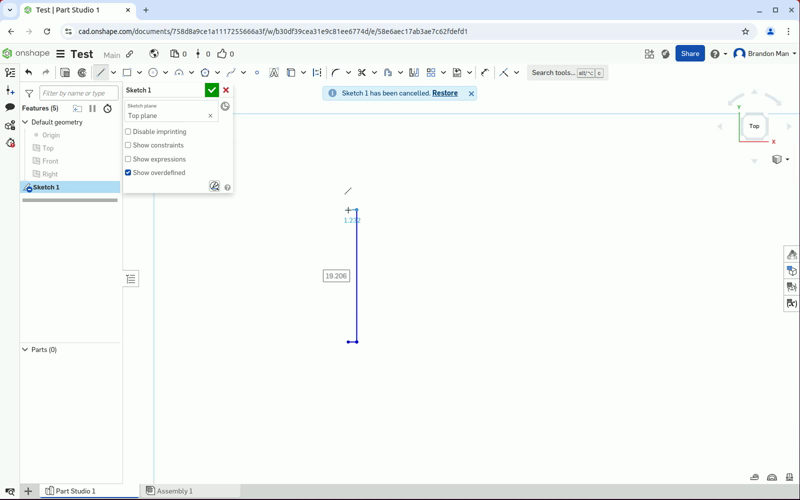
scroll(6)
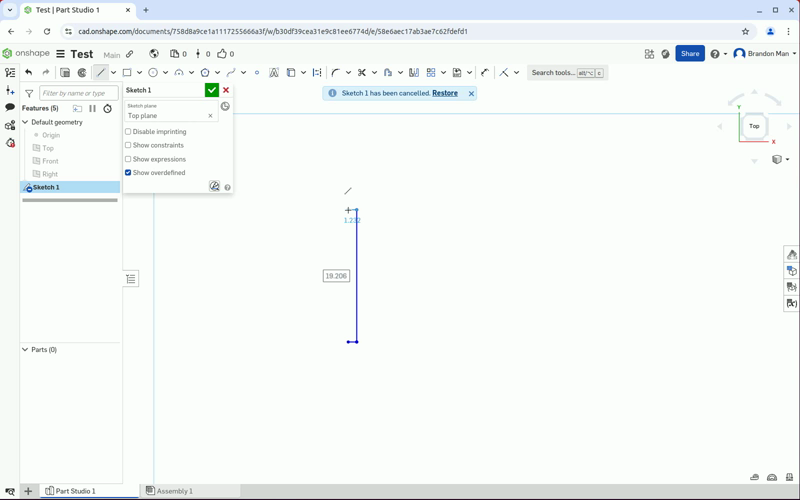
scroll(6)
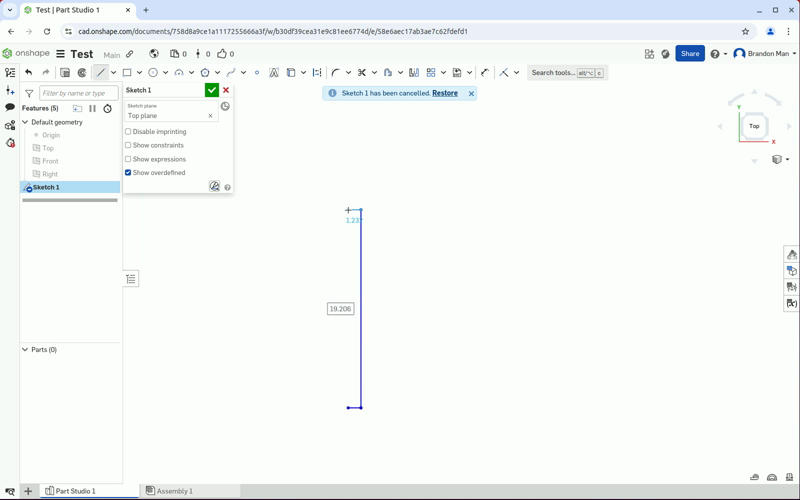
scroll(6)
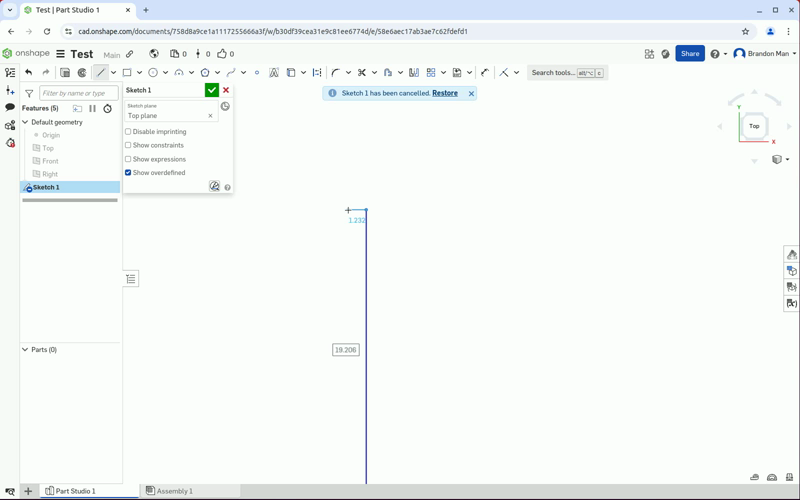
scroll(6)
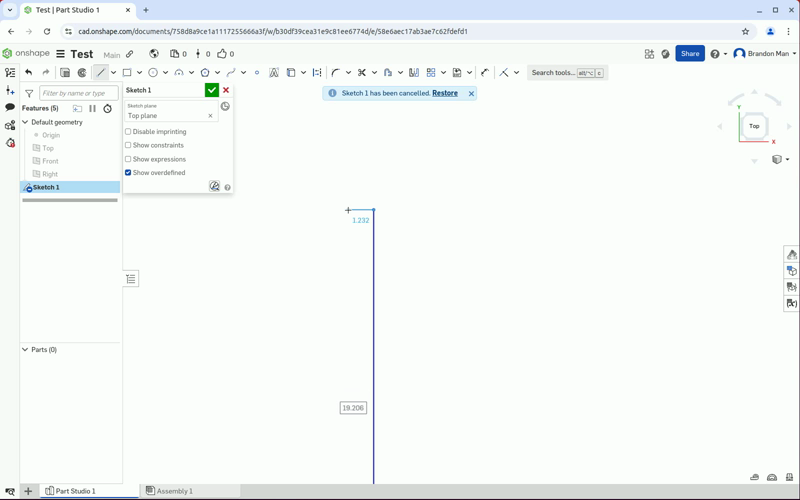
scroll(6)
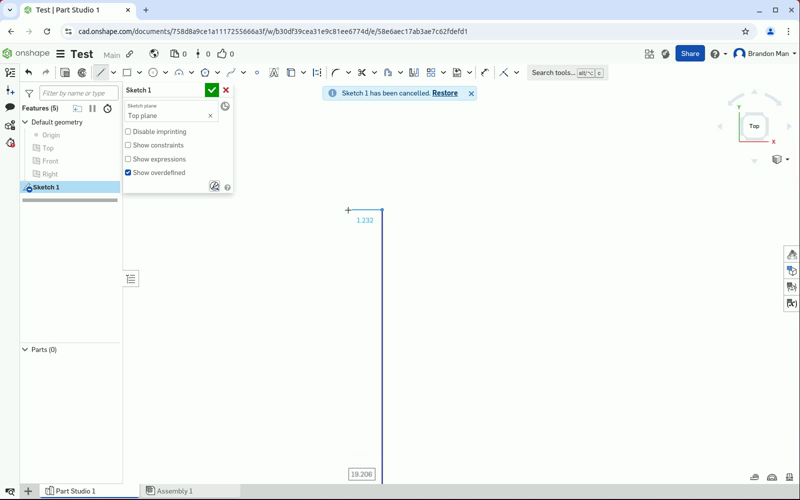
scroll(6)
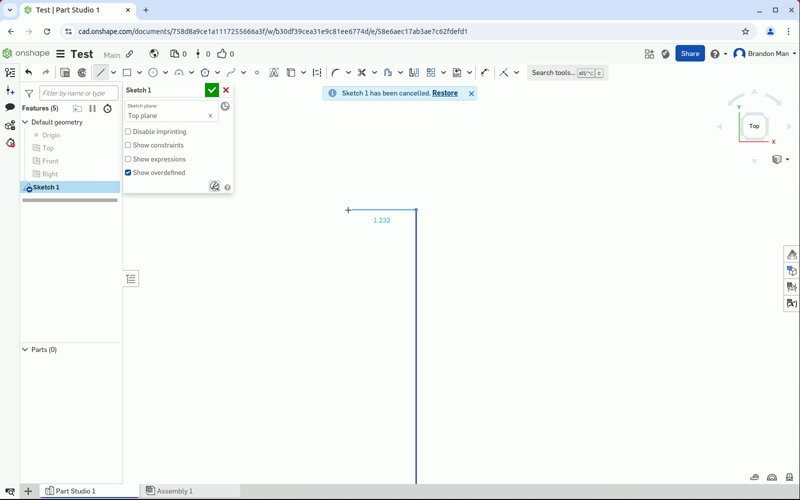
click(348, 209)
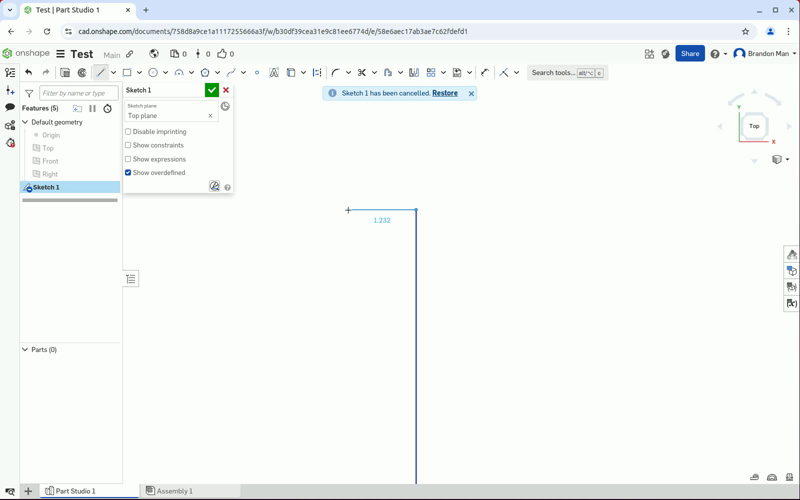
scroll(-6)
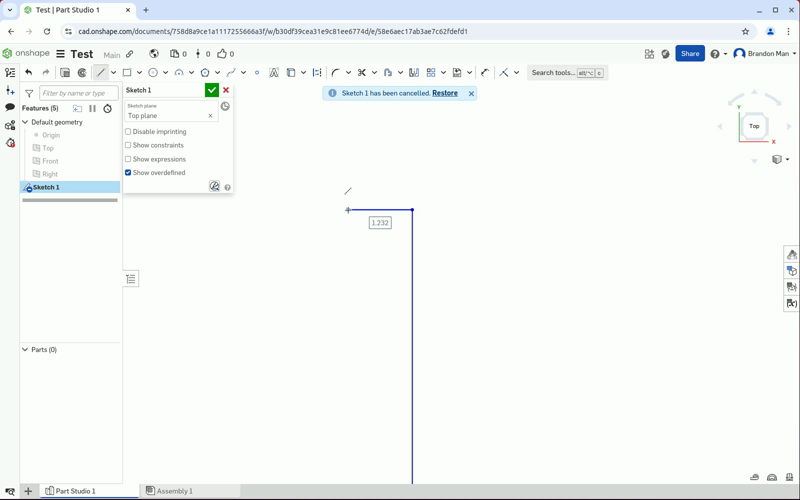
scroll(-6)
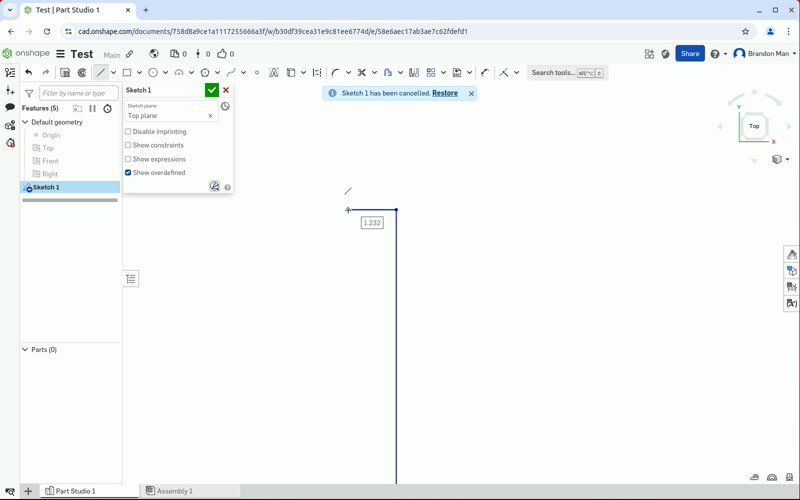
scroll(-6)
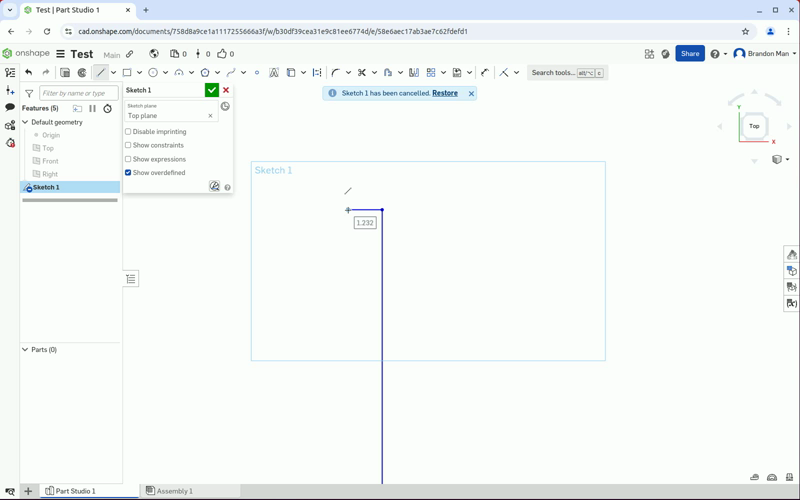
scroll(-6)
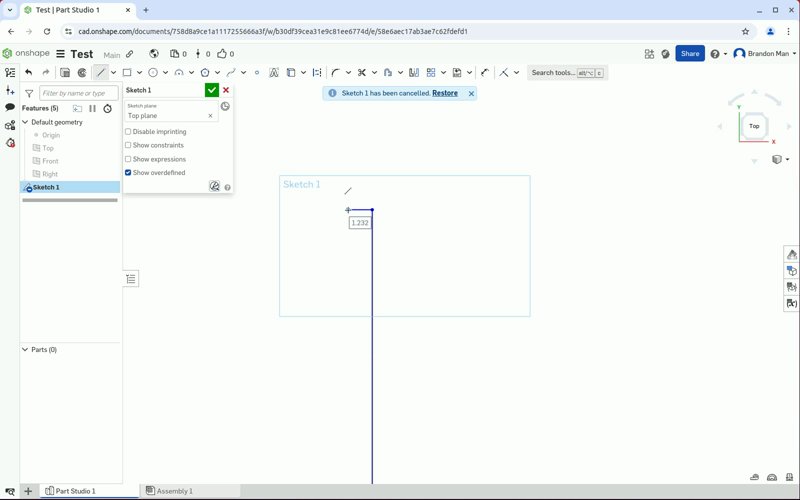
scroll(-6)
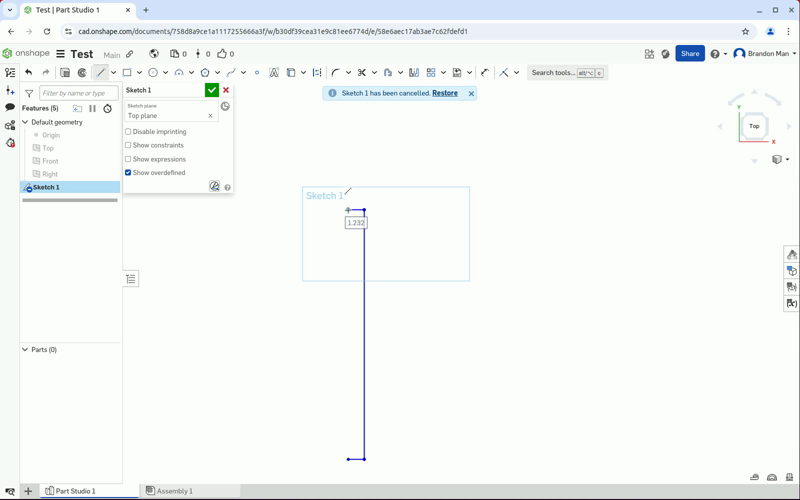
scroll(-6)
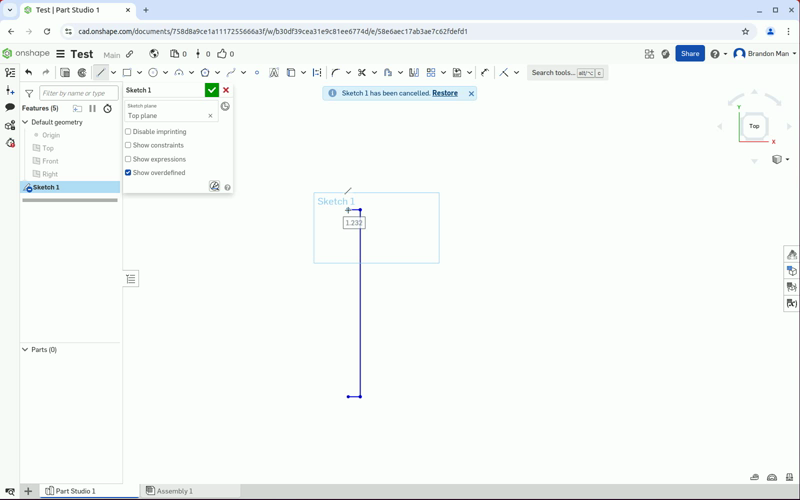
scroll(-6)
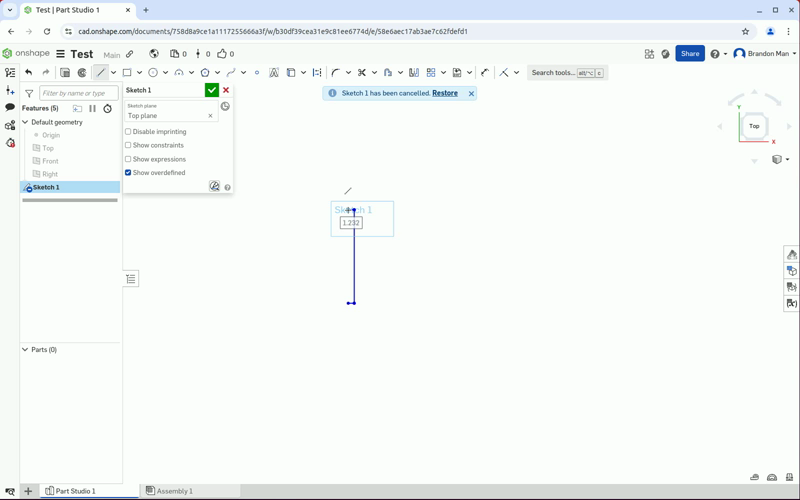
key_up(shift)
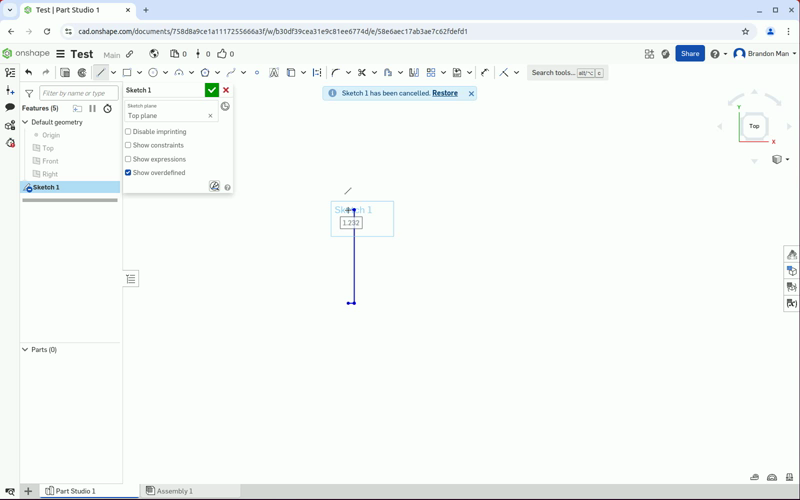
key_down(shift)
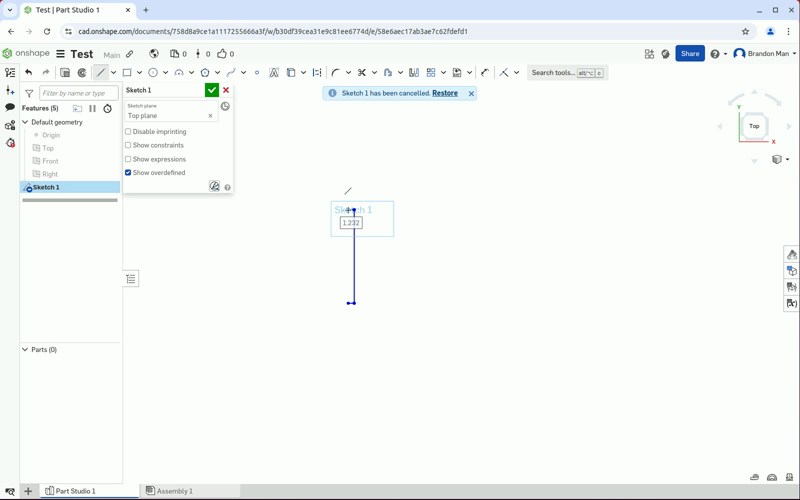
mouse_move(348, 303)
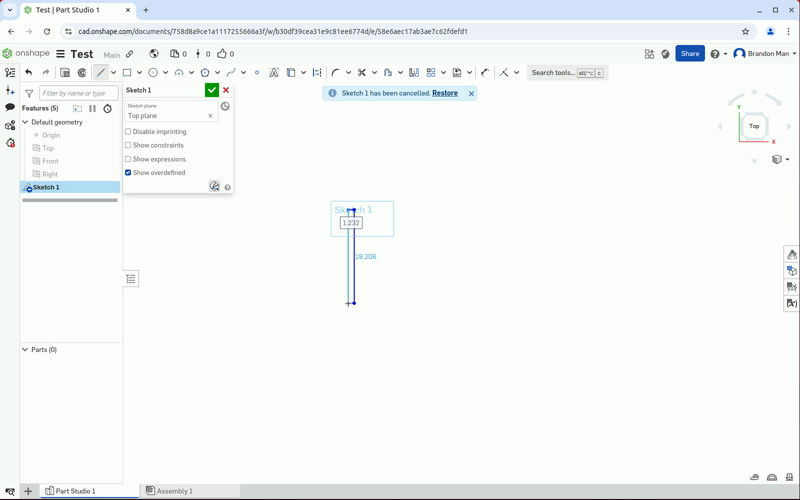
key_up(shift)
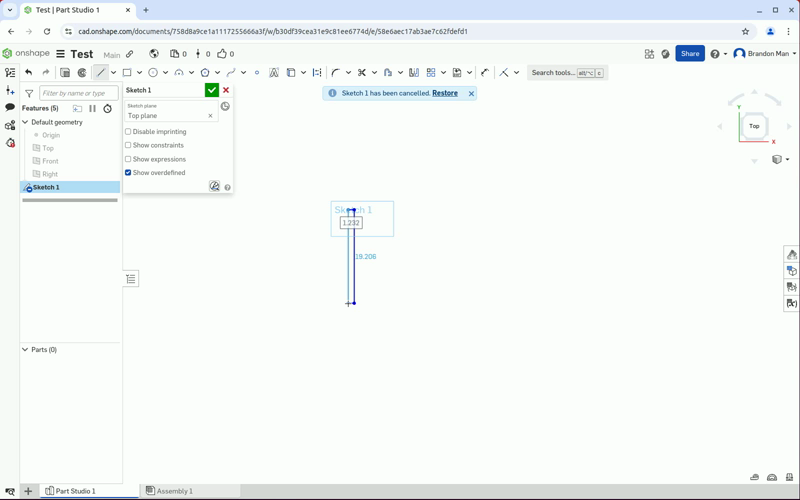
click(348, 303)
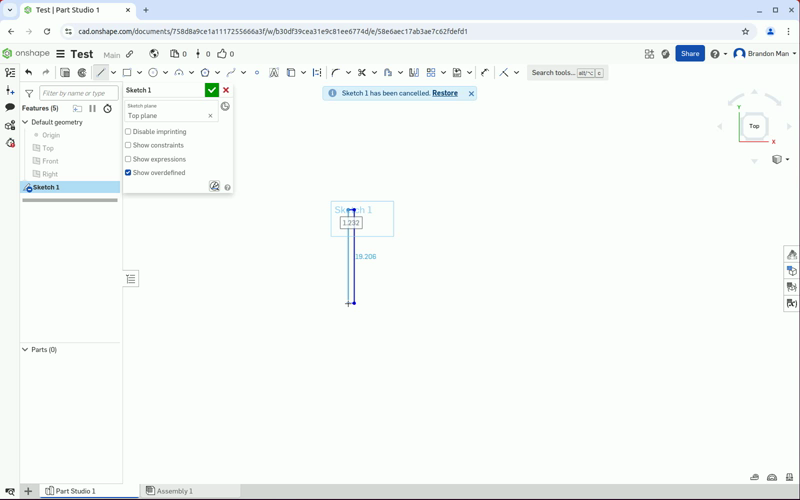
key(esc)
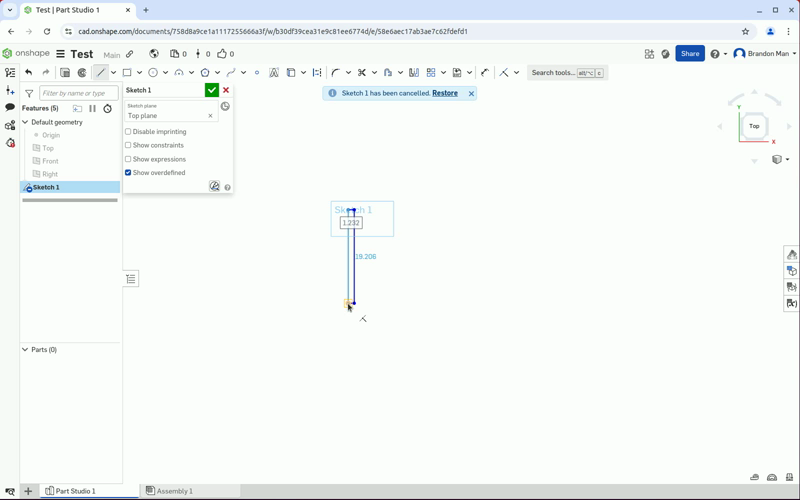
mouse_move(349, 233)
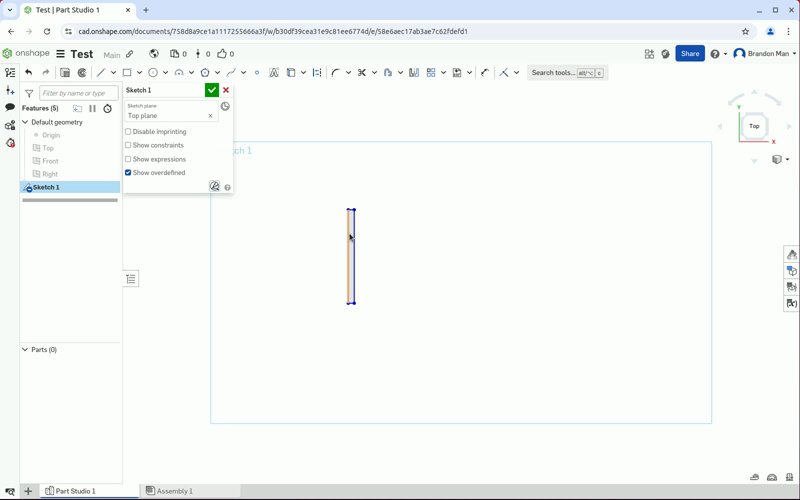
scroll(6)
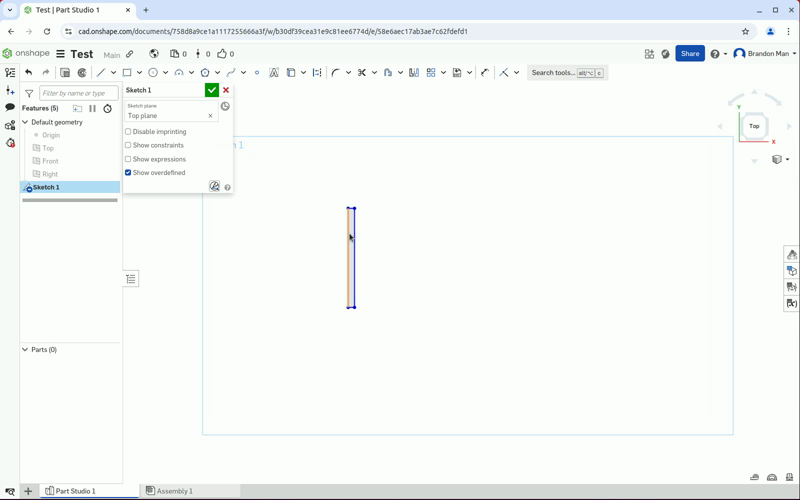
scroll(6)
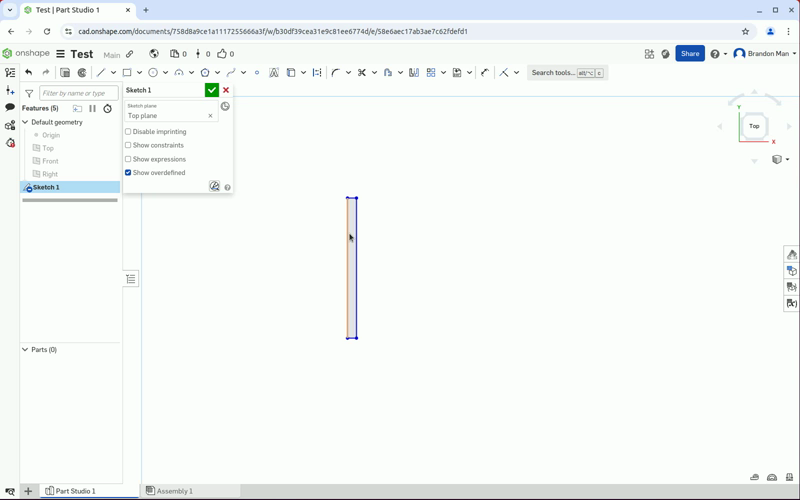
scroll(6)
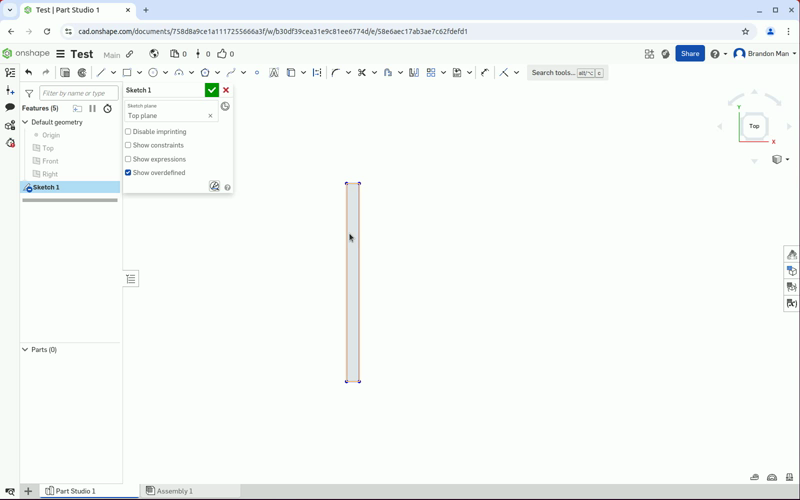
scroll(6)
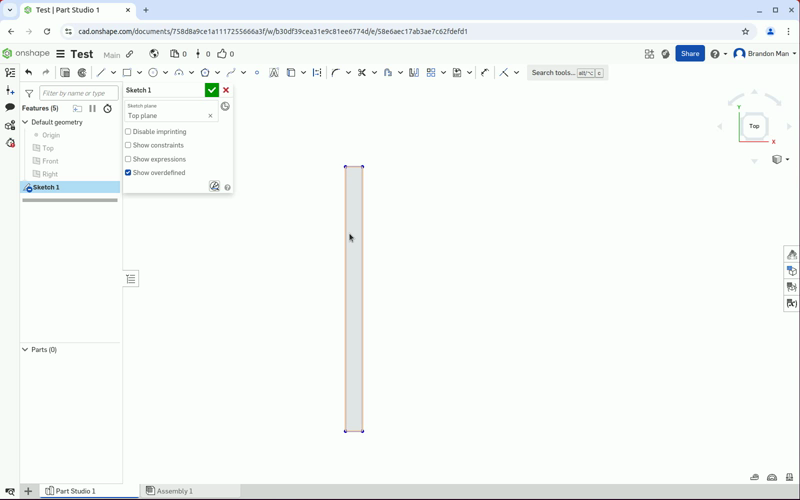
scroll(6)
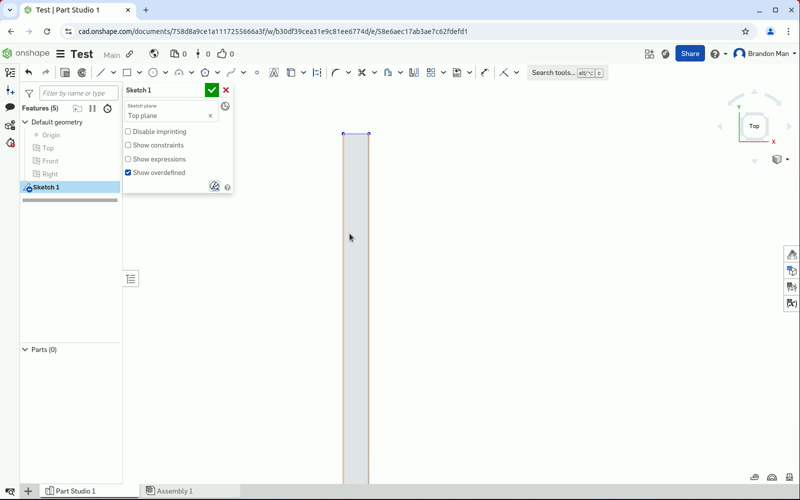
scroll(6)
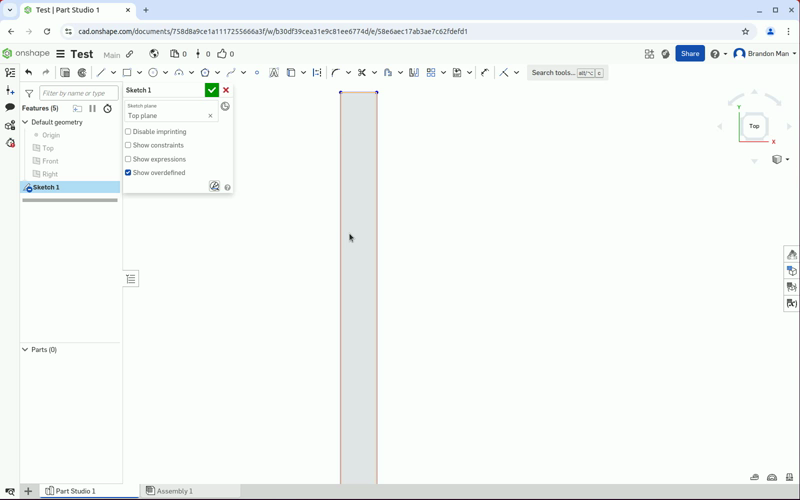
scroll(6)
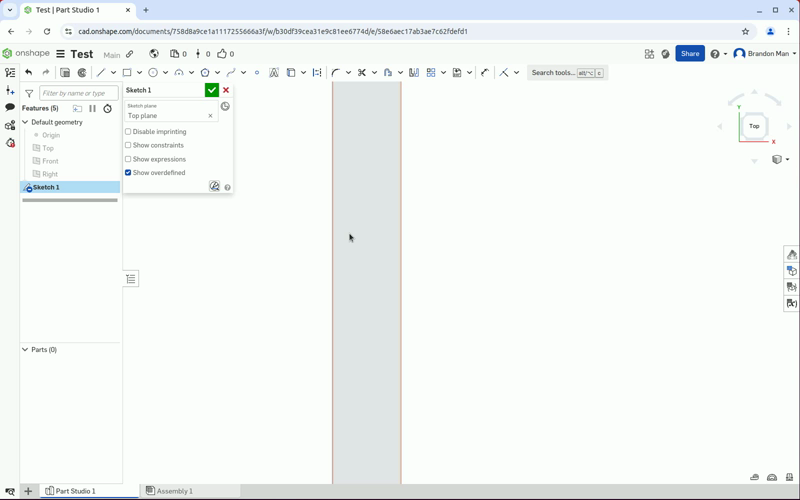
click(349, 233)
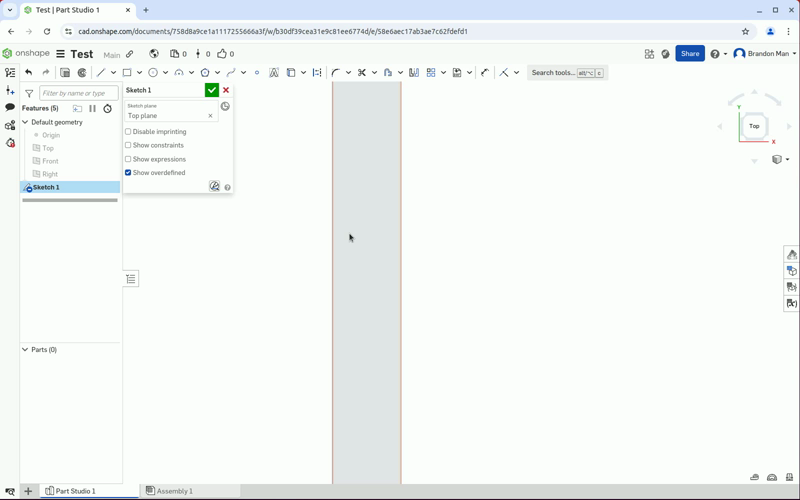
scroll(-6)
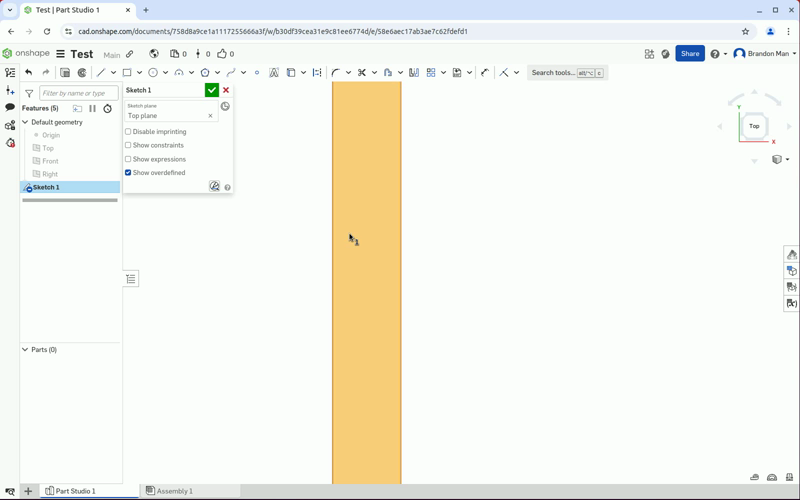
scroll(-6)
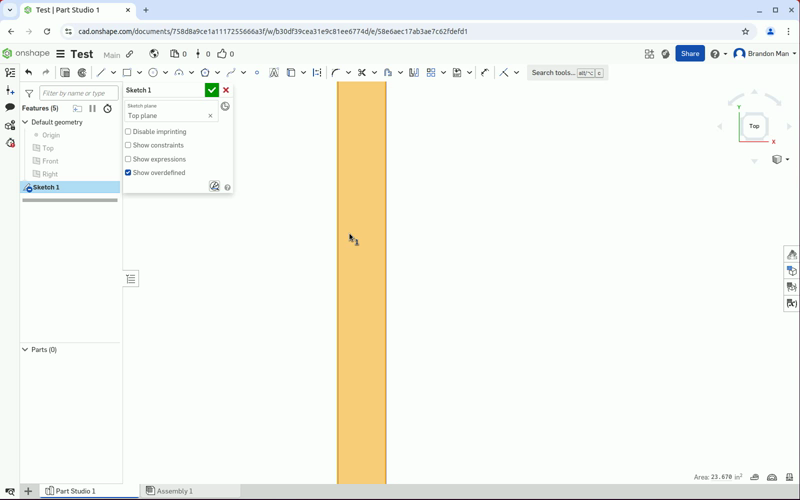
scroll(-6)
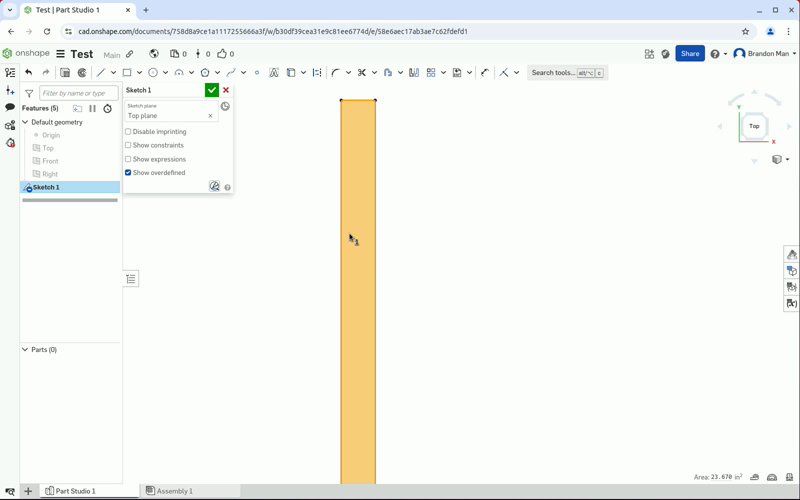
scroll(-6)
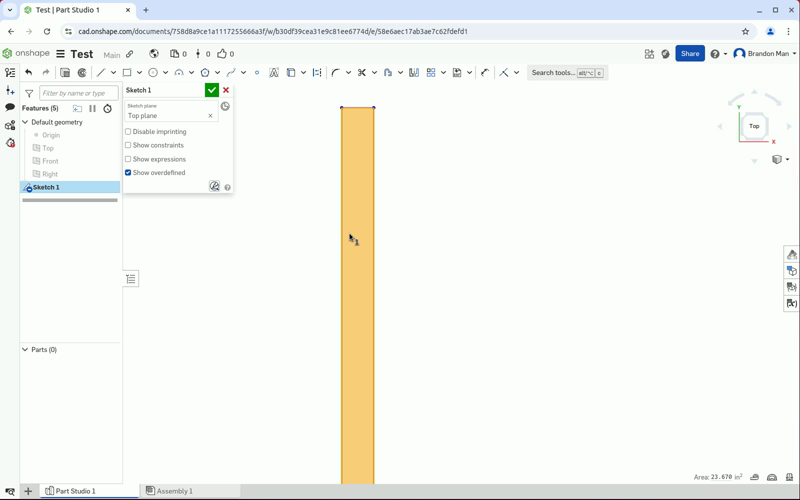
scroll(-6)
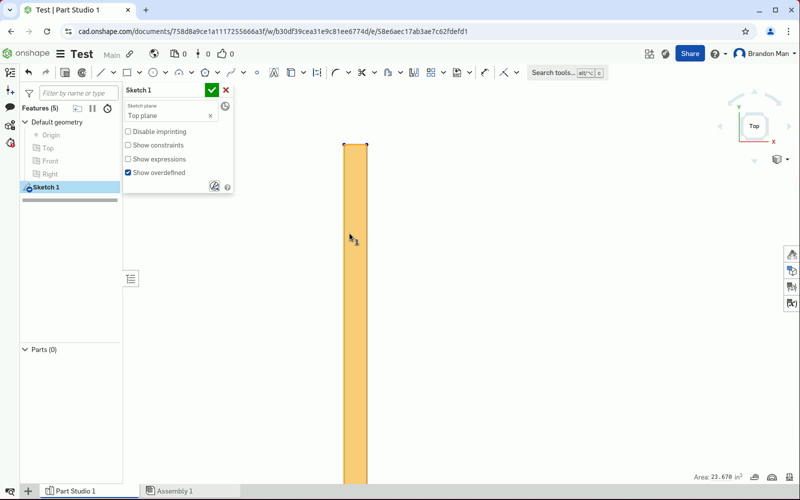
scroll(-6)
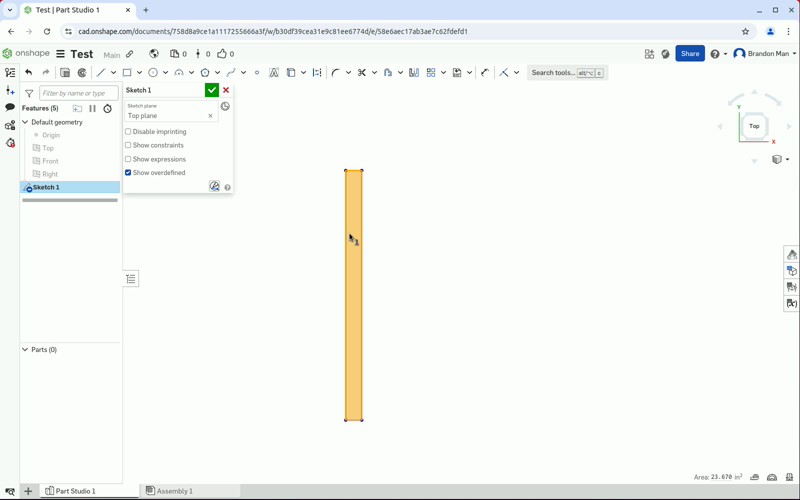
scroll(-6)
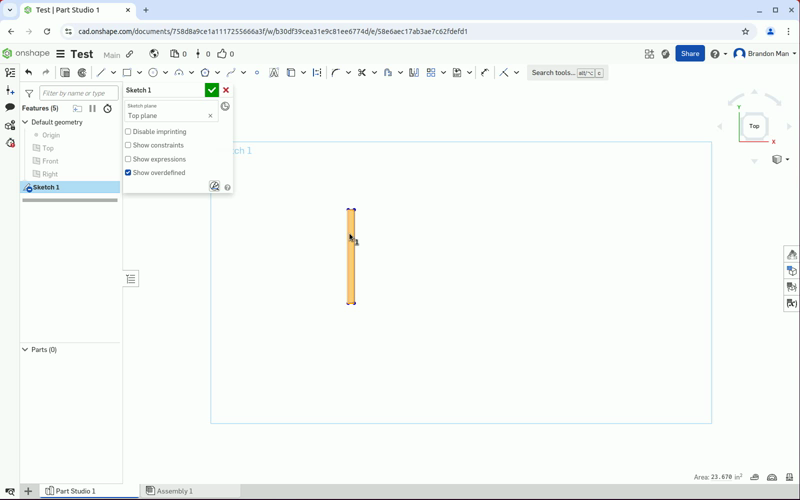
mouse_move(73, 352)
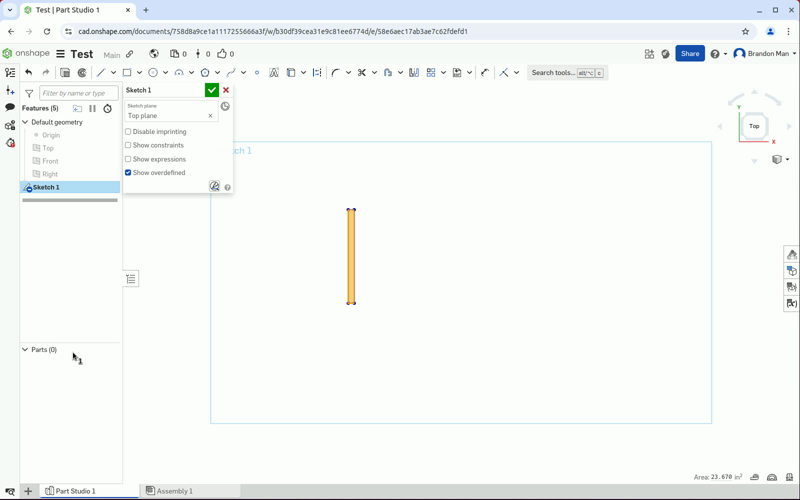
key(shift+y)
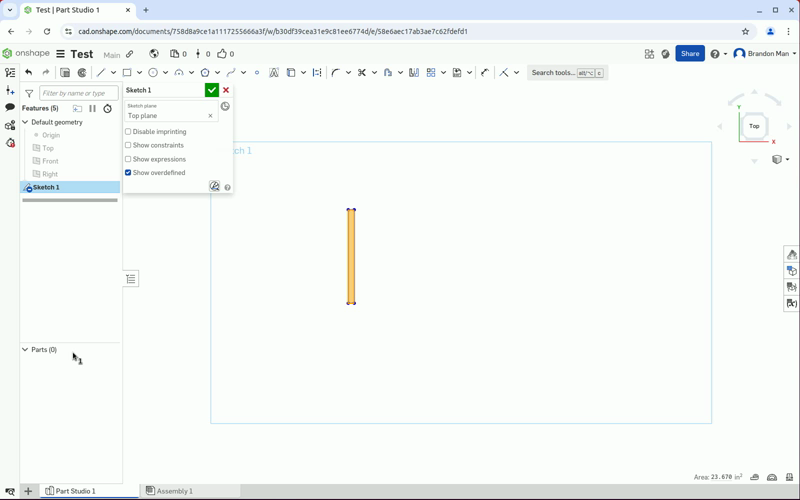
key(shift+e)
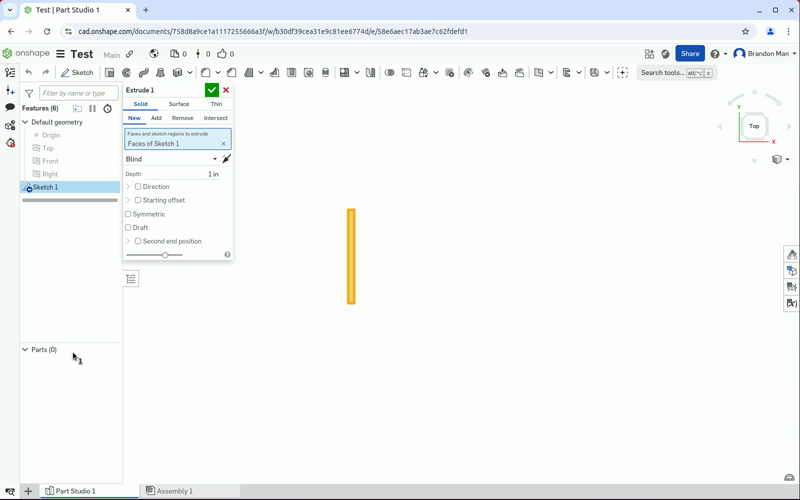
mouse_move(143, 106)
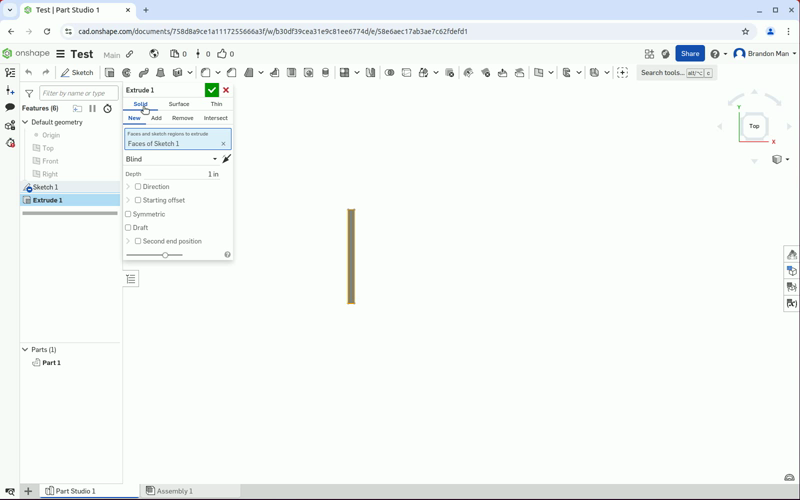
click(143, 106)
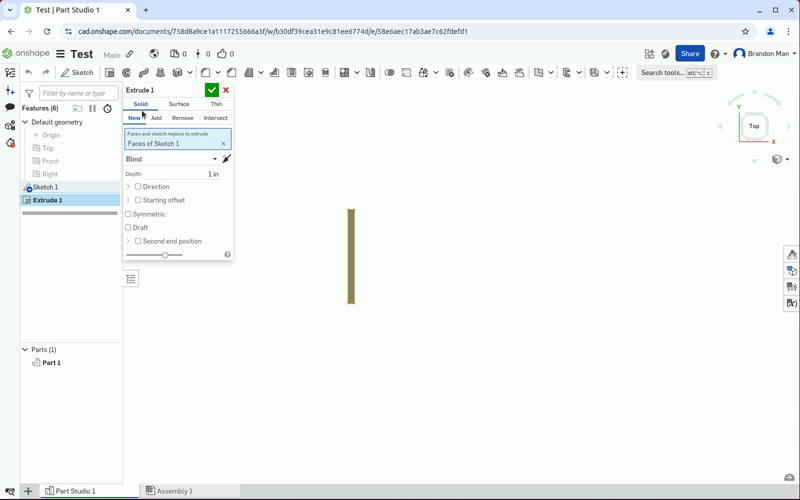
mouse_move(137, 120)
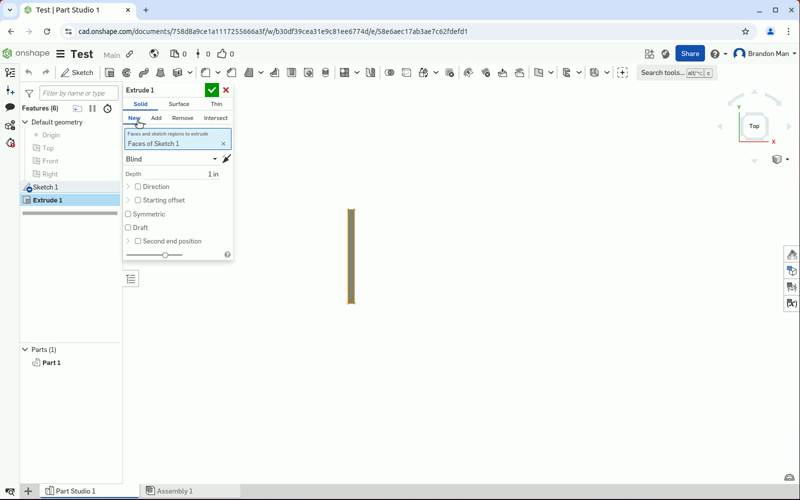
click(137, 120)
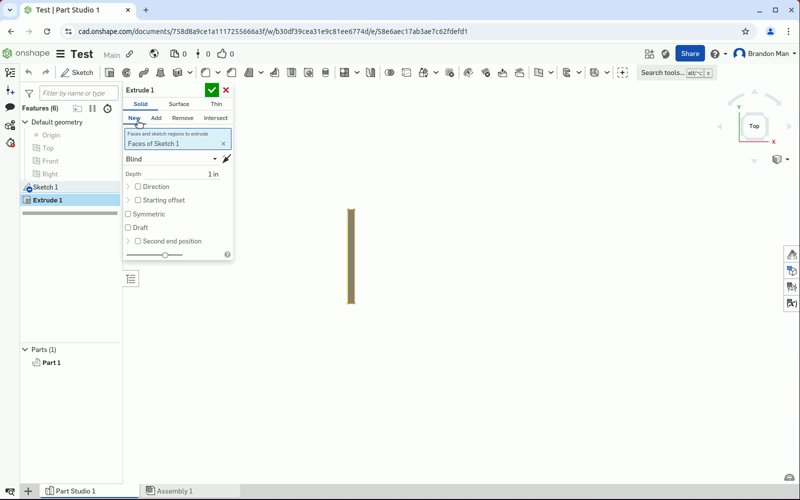
key(tab, 4)
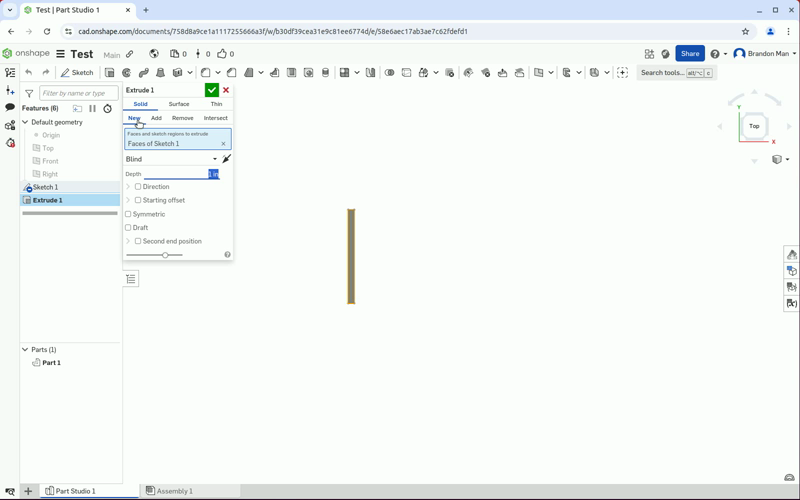
text(0.241)
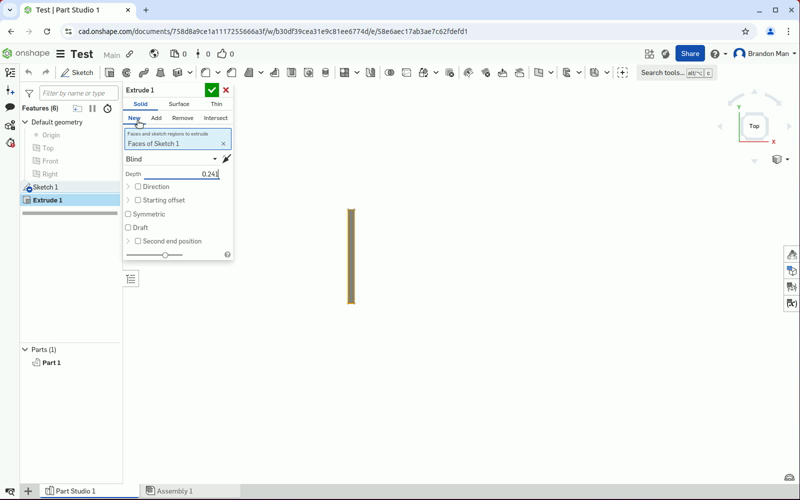
key(enter)
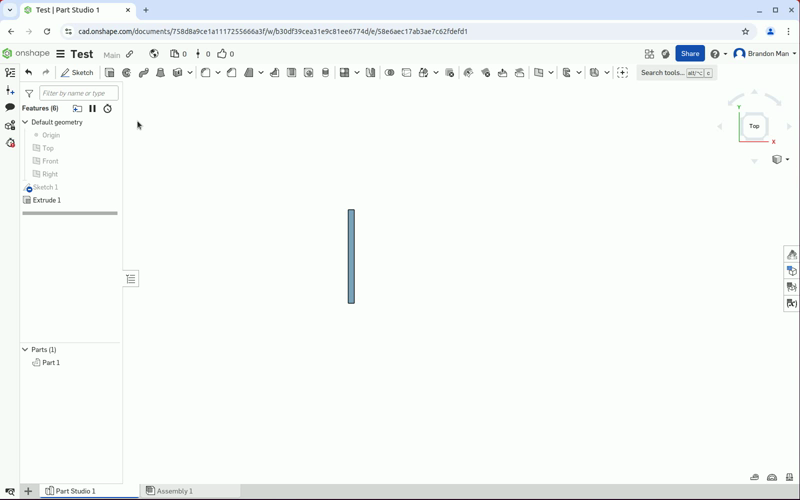
key(shift+h)
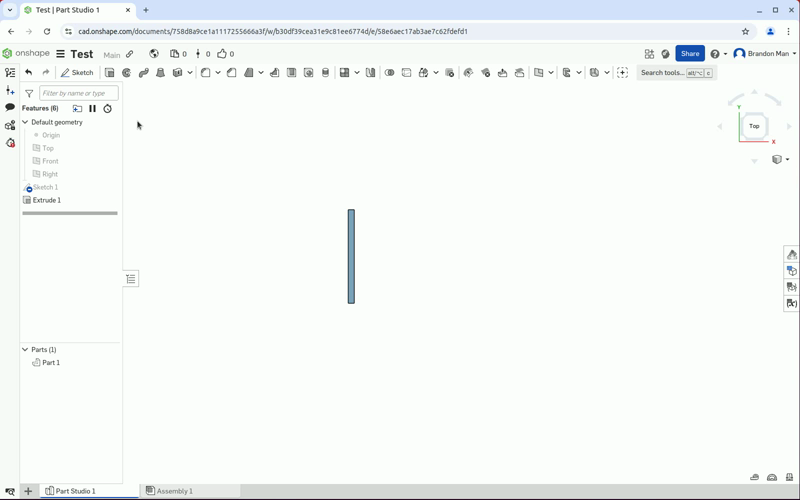
key(shift+h)
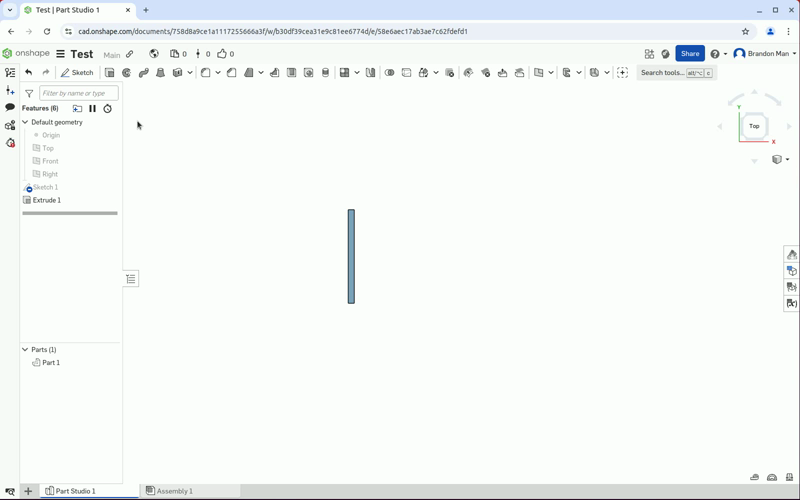
mouse_move(73, 189)
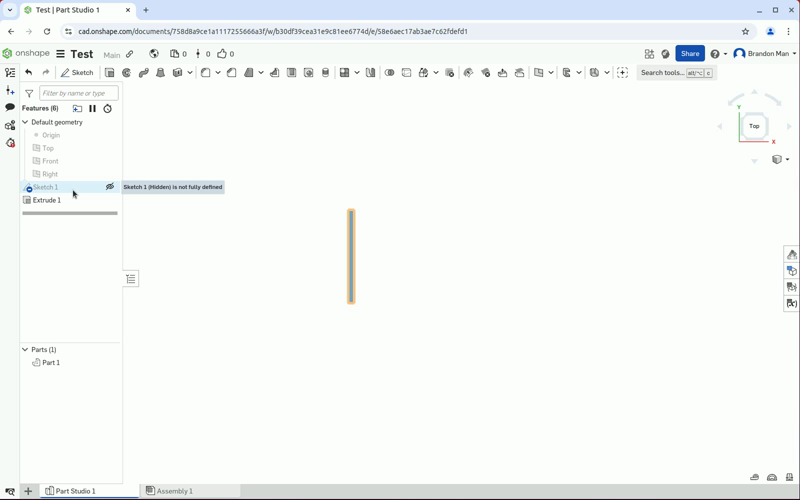
click(73, 189)
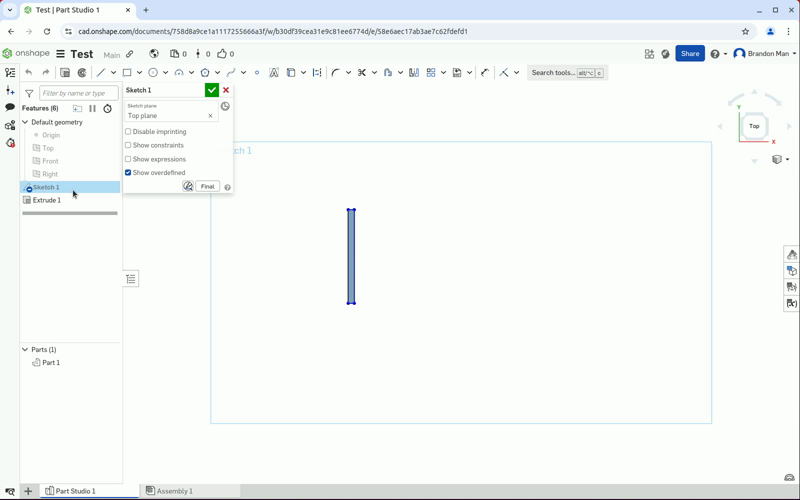
mouse_move(229, 92)
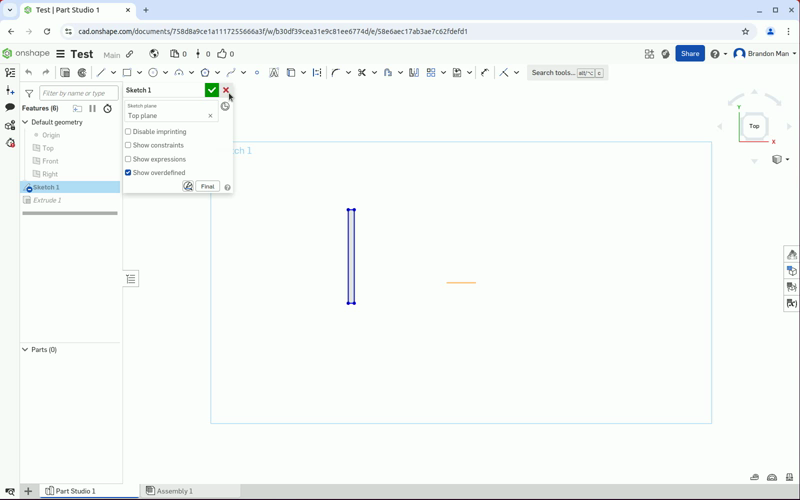
click(229, 92)
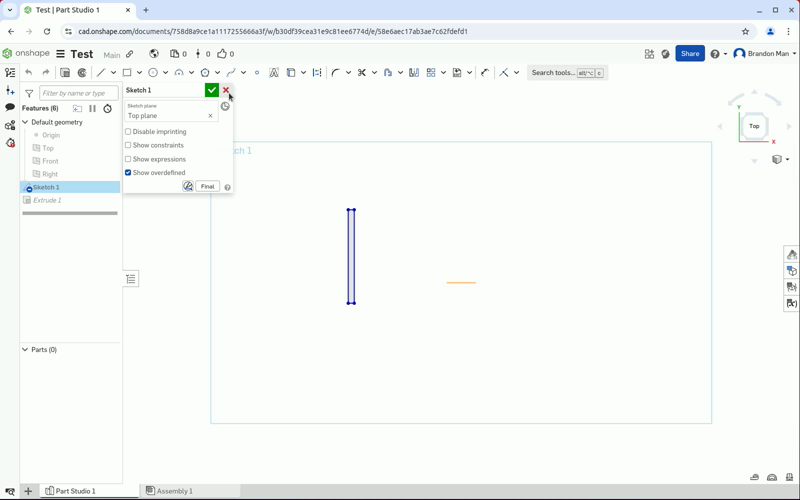
key(shift+s)
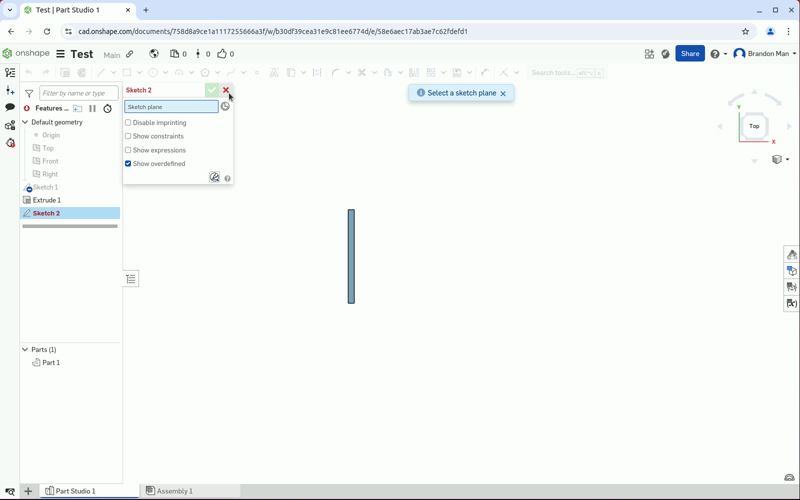
mouse_move(73, 150)
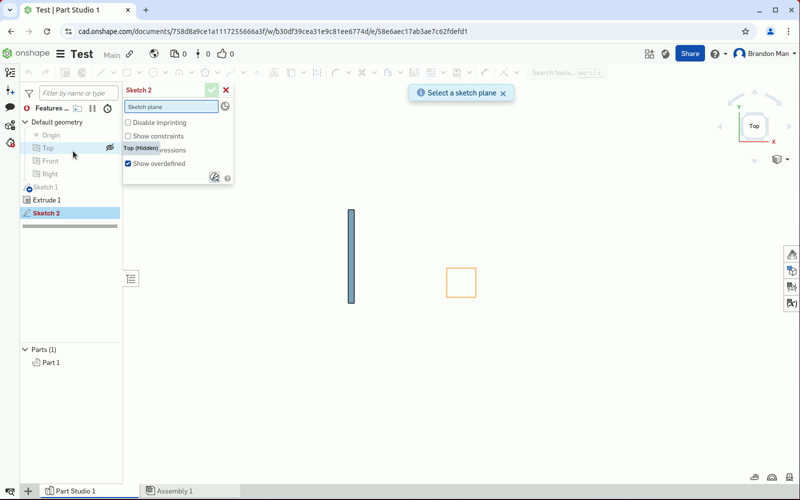
click(73, 150)
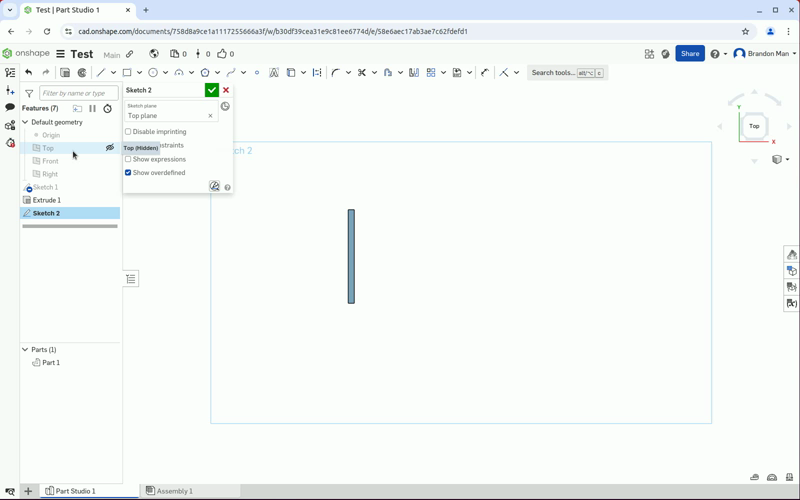
mouse_move(73, 352)
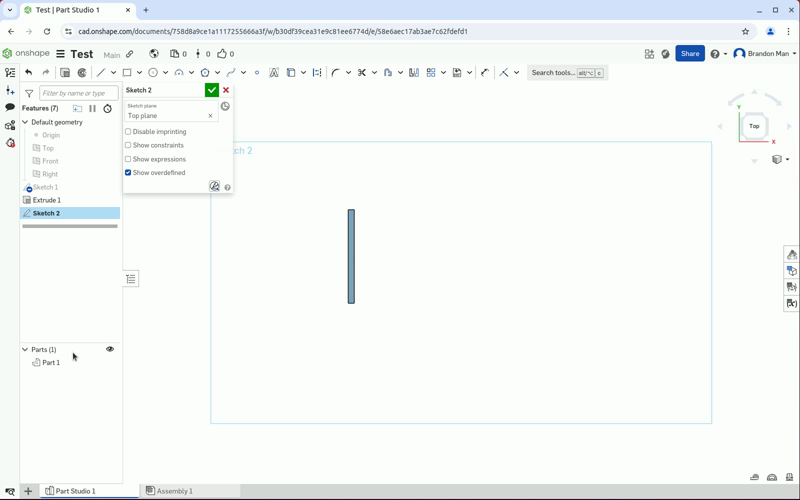
key(y)
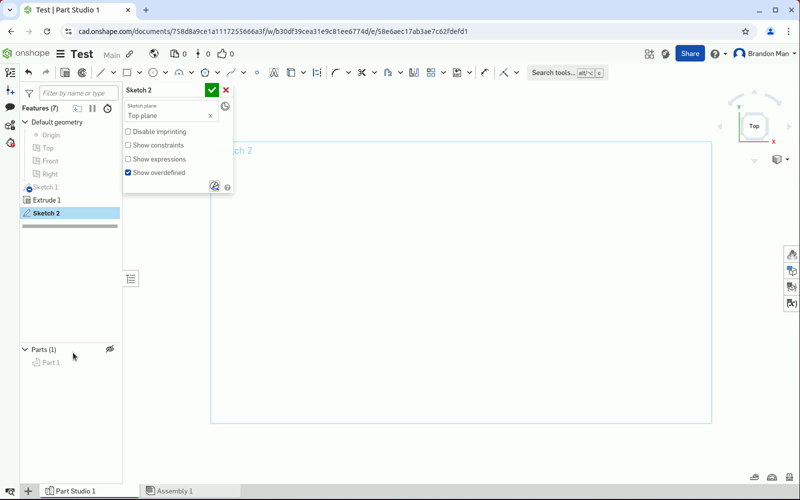
key(l)
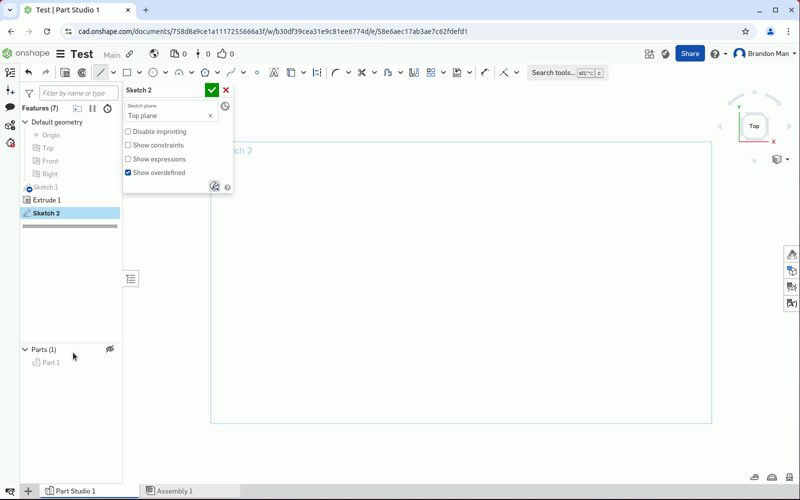
key_down(shift)
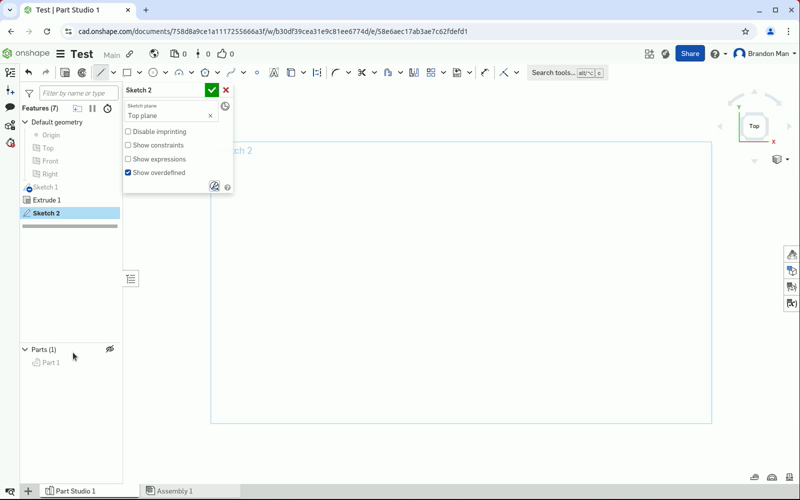
mouse_move(363, 303)
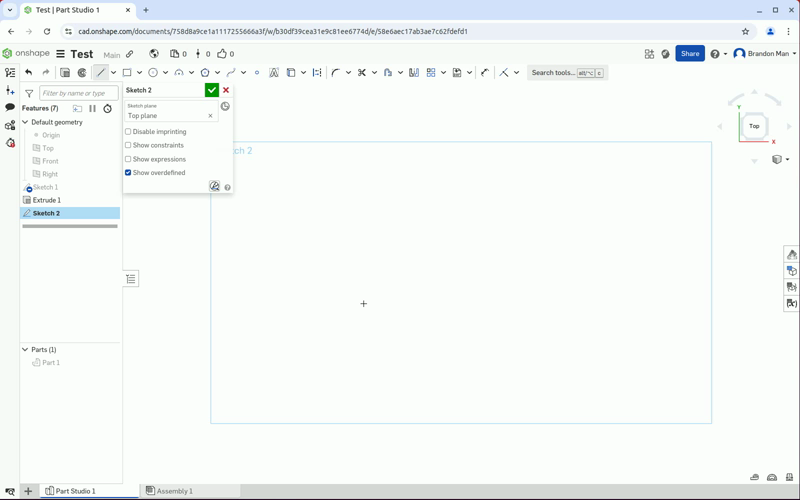
click(363, 303)
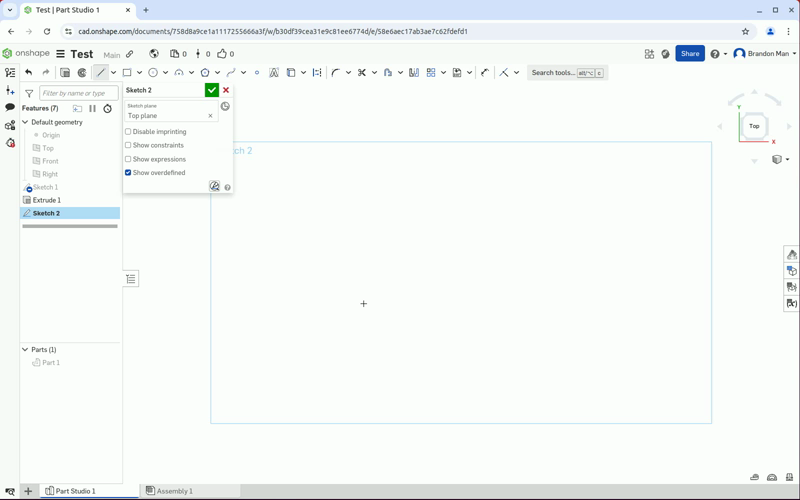
key_up(shift)
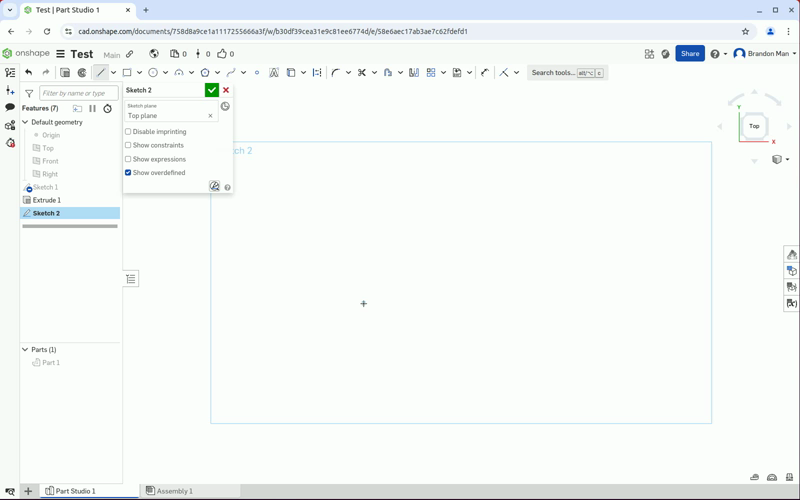
key_down(shift)
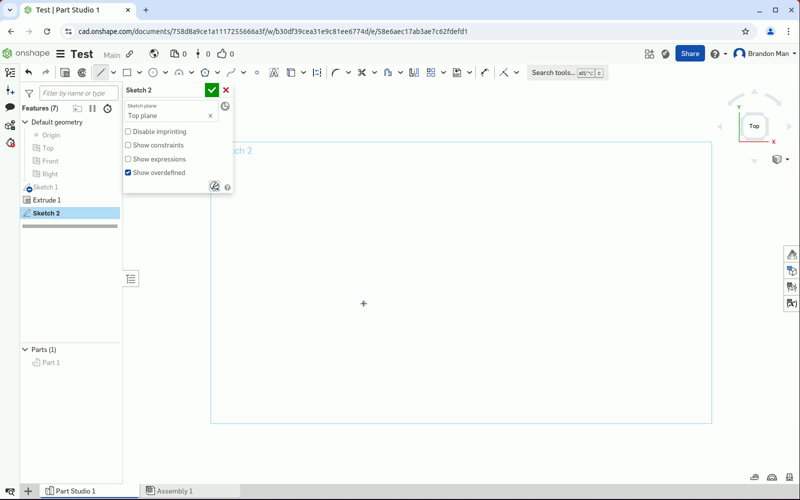
mouse_move(393, 303)
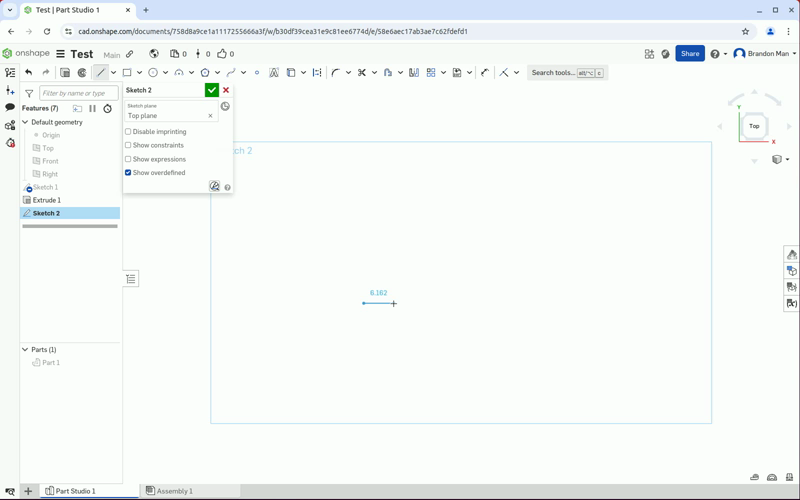
mouse_move(369, 303)
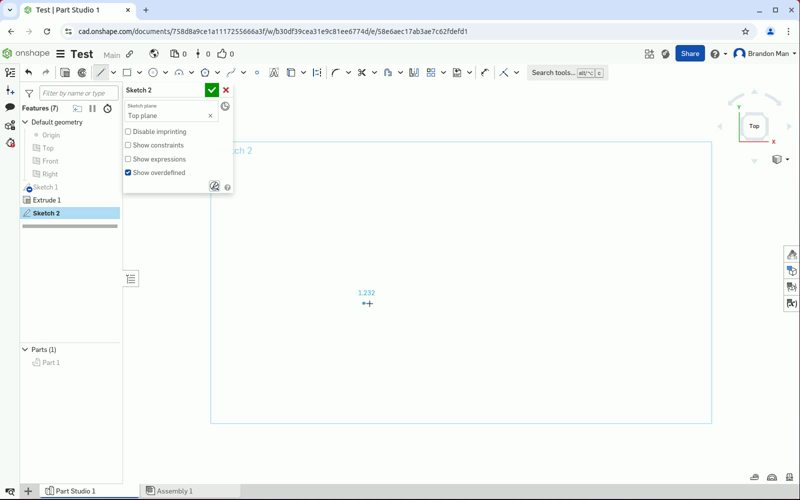
scroll(6)
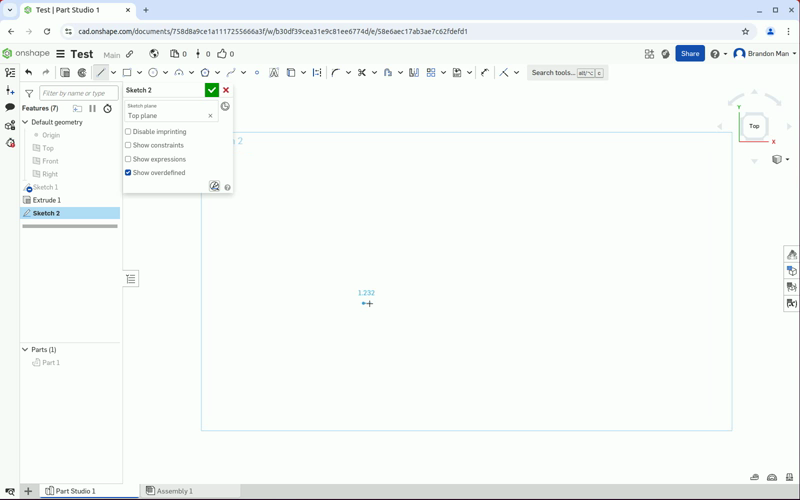
scroll(6)
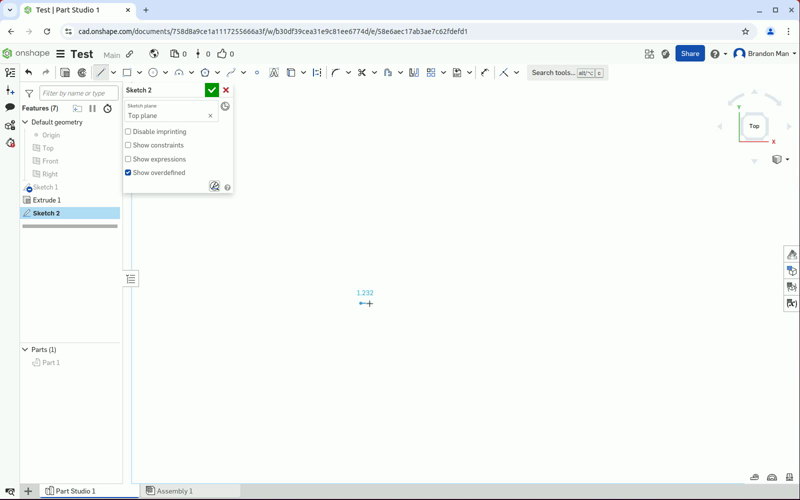
scroll(6)
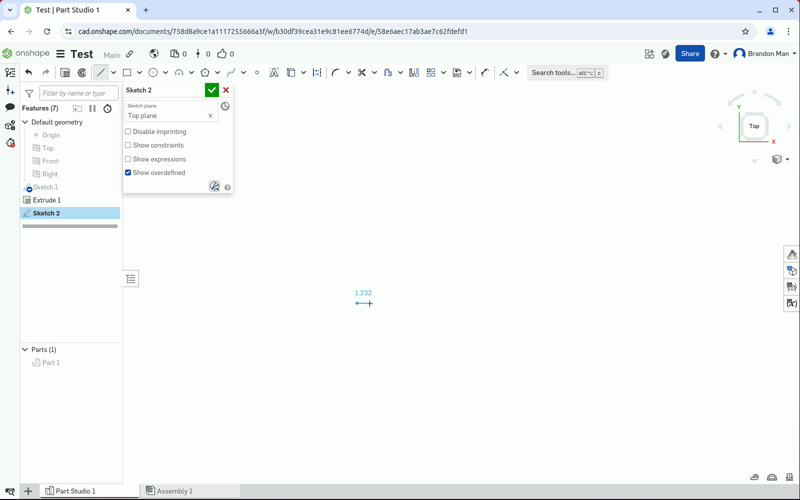
scroll(6)
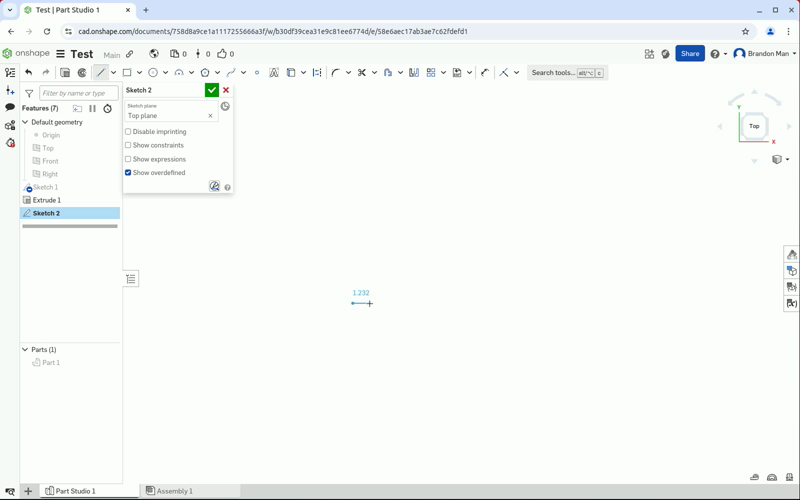
scroll(6)
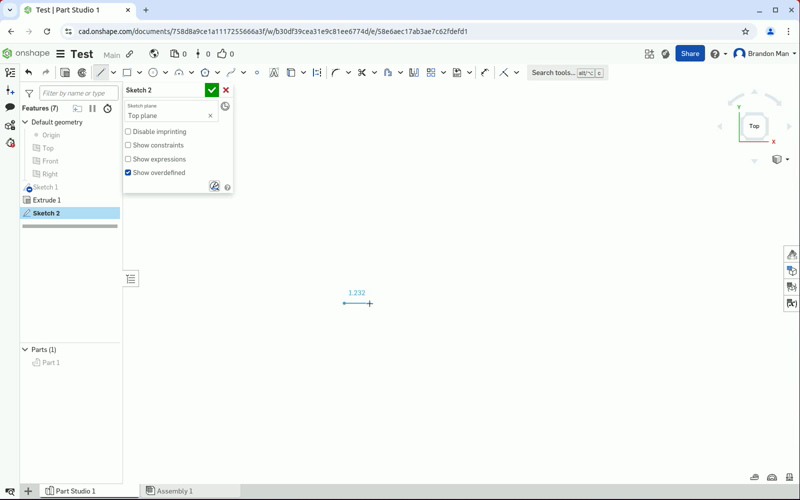
scroll(6)
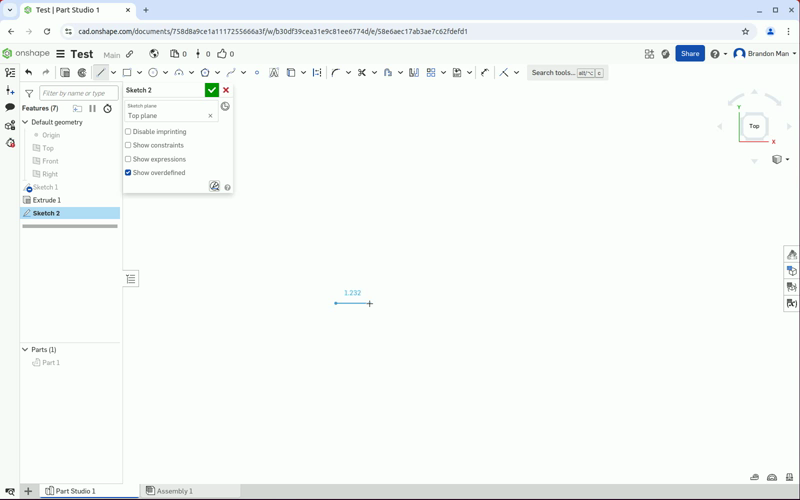
scroll(6)
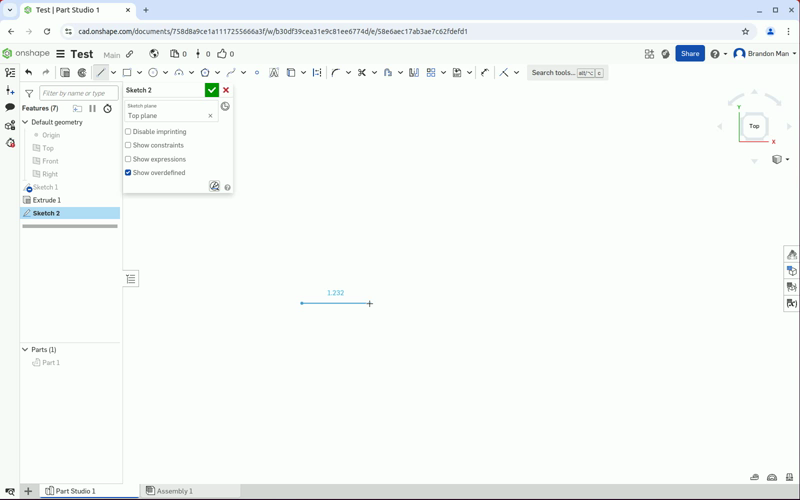
click(369, 303)
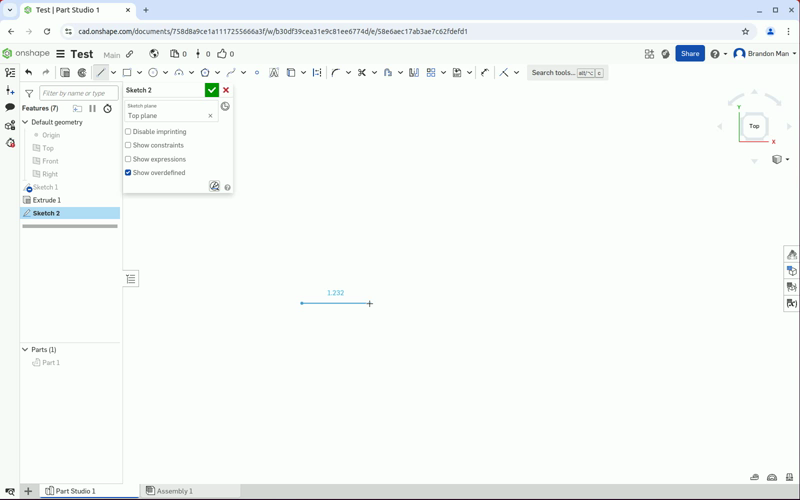
scroll(-6)
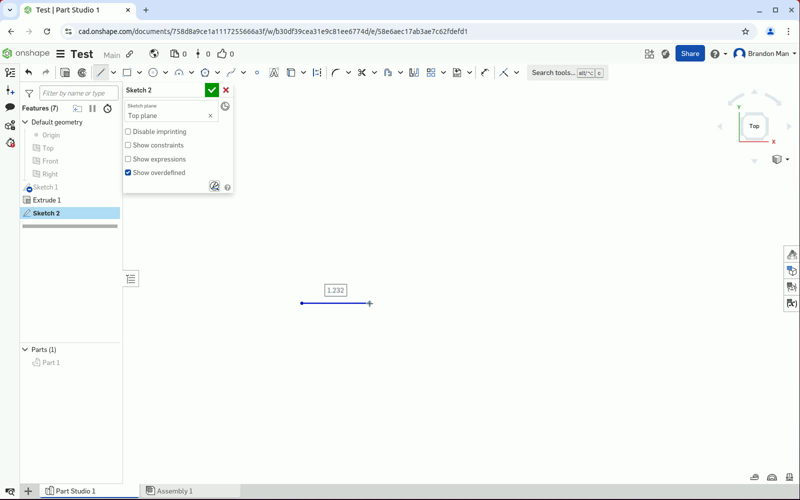
scroll(-6)
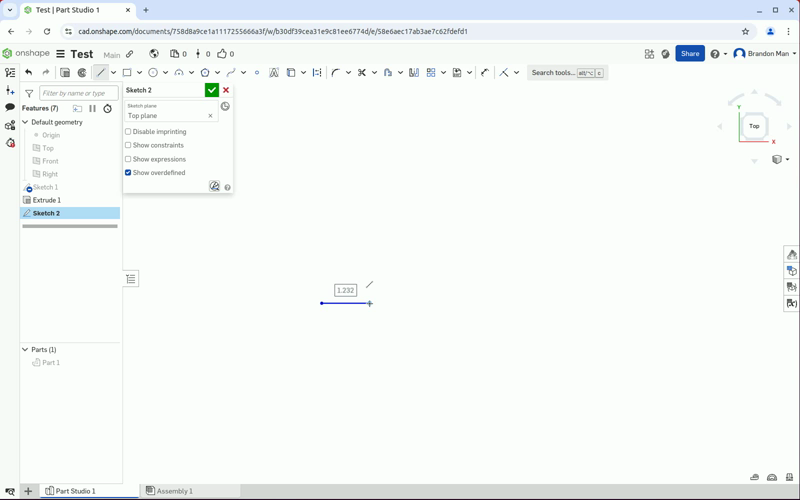
scroll(-6)
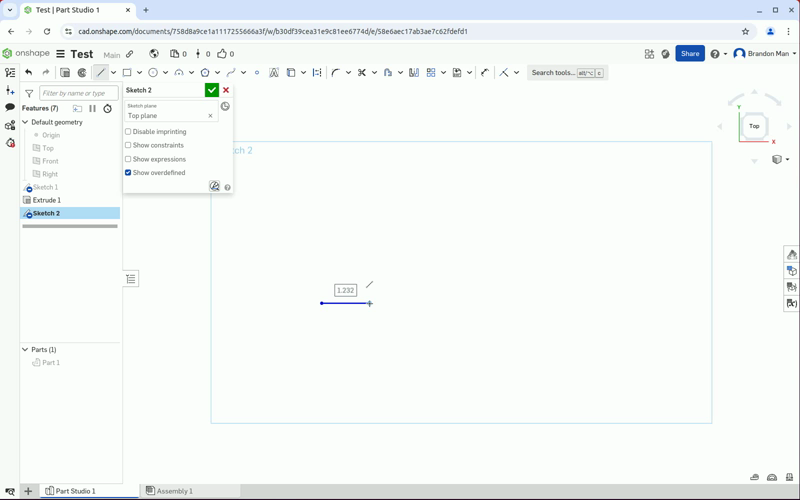
scroll(-6)
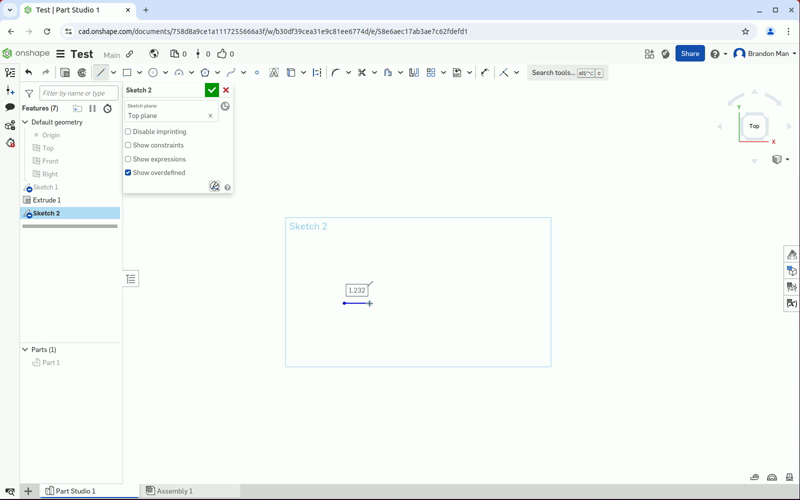
scroll(-6)
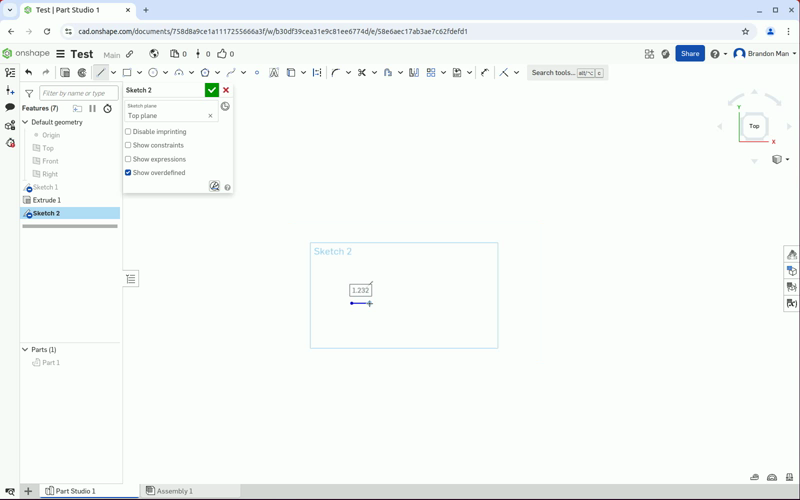
scroll(-6)
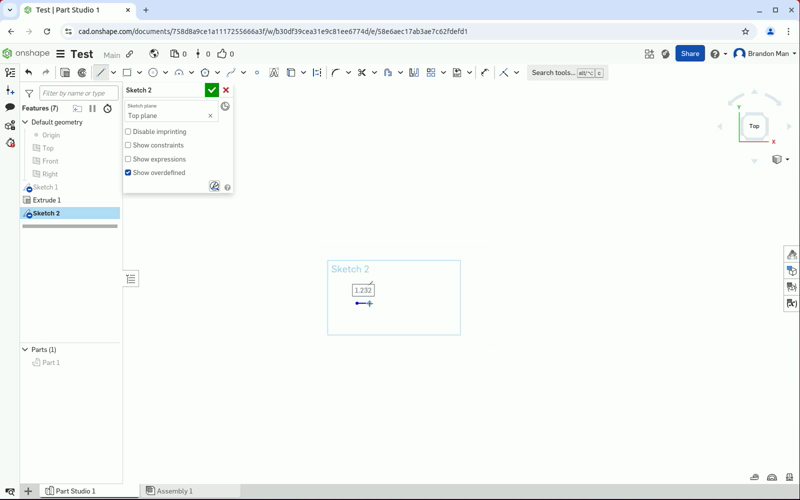
scroll(-6)
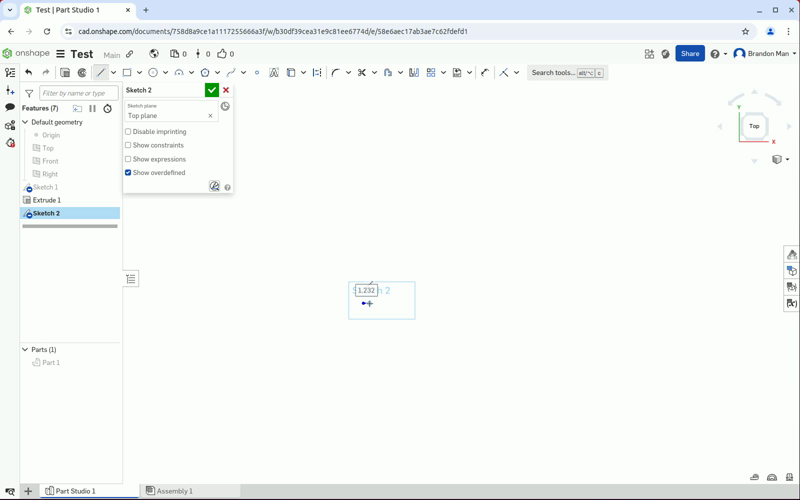
key_up(shift)
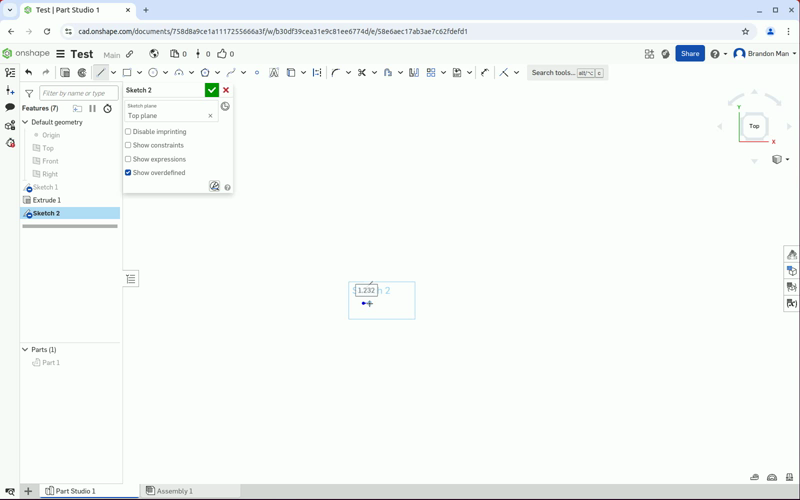
key_down(shift)
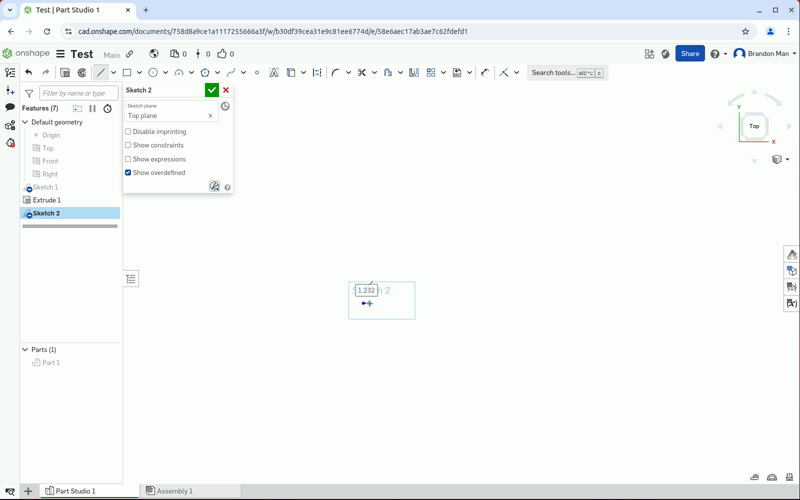
mouse_move(369, 209)
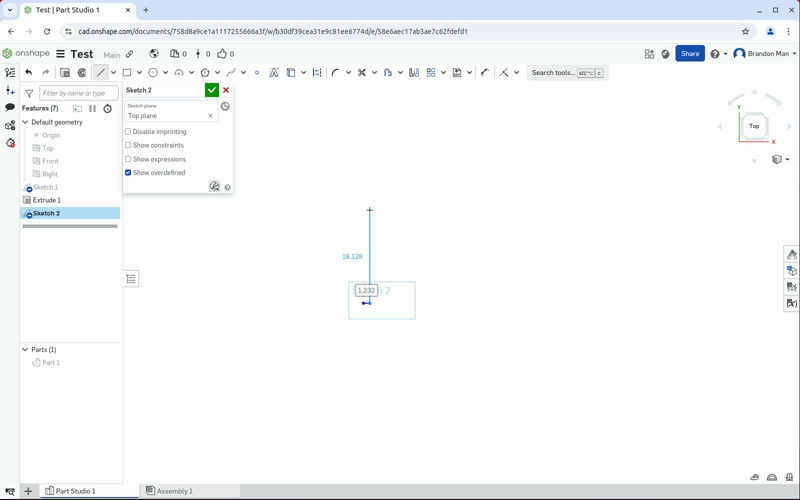
click(369, 209)
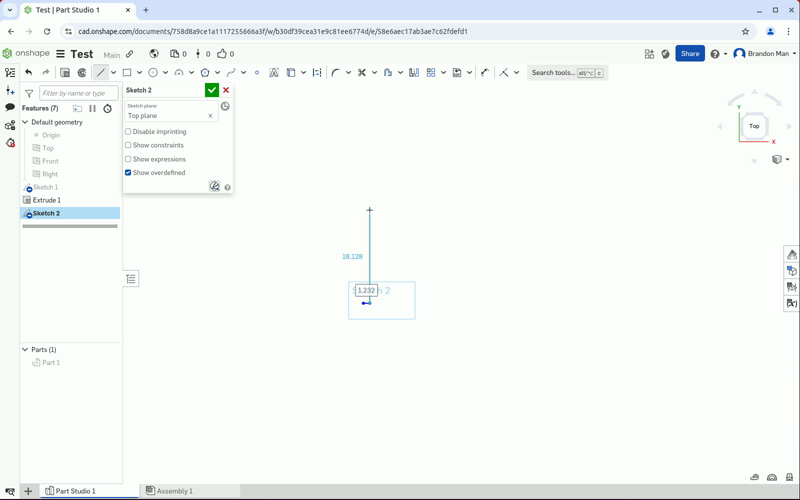
key_up(shift)
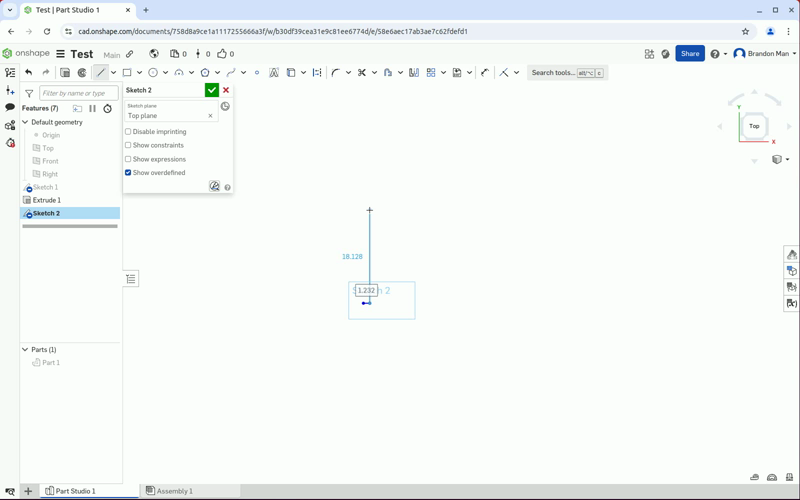
key_down(shift)
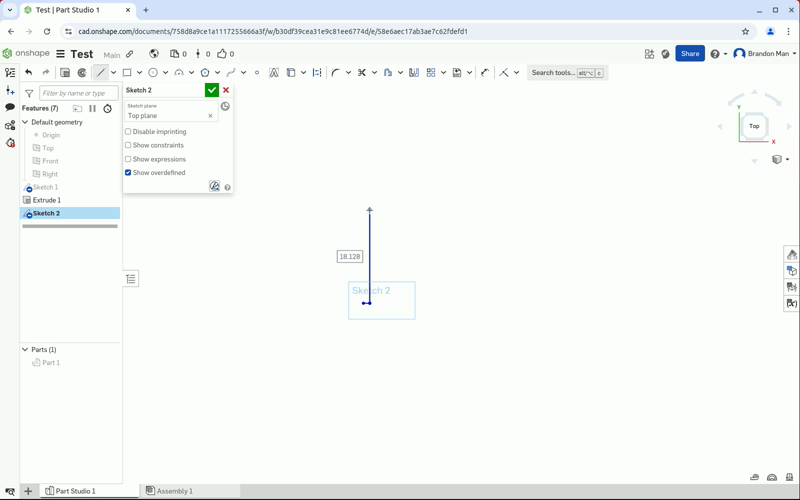
mouse_move(399, 209)
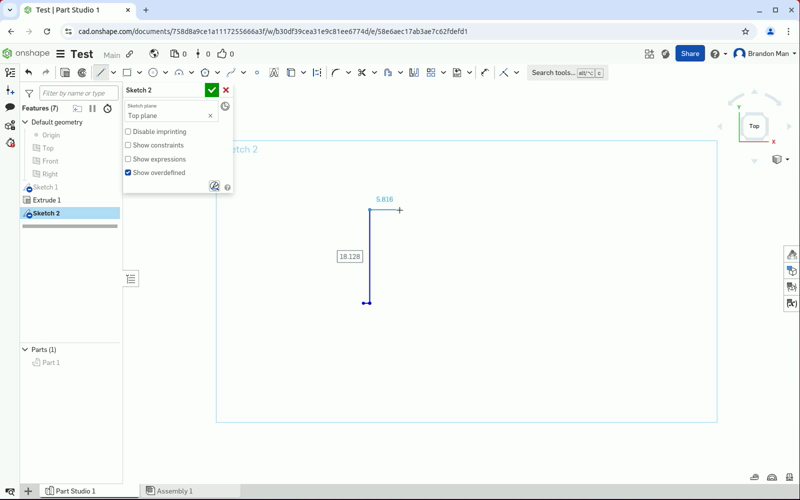
mouse_move(363, 209)
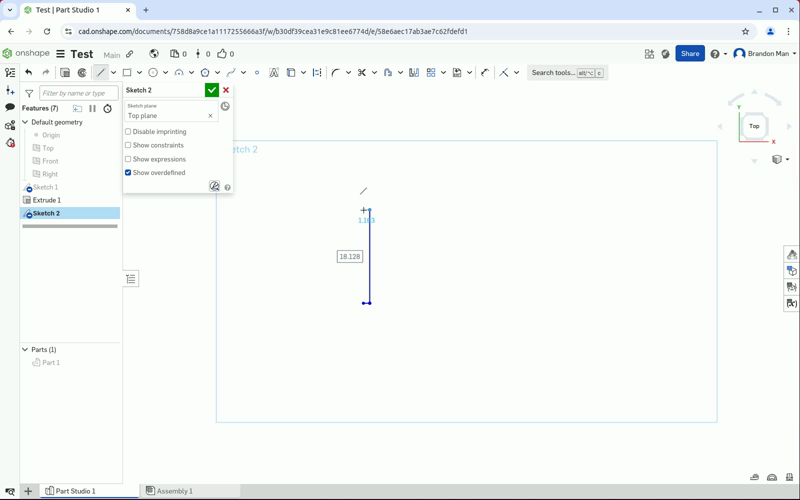
scroll(6)
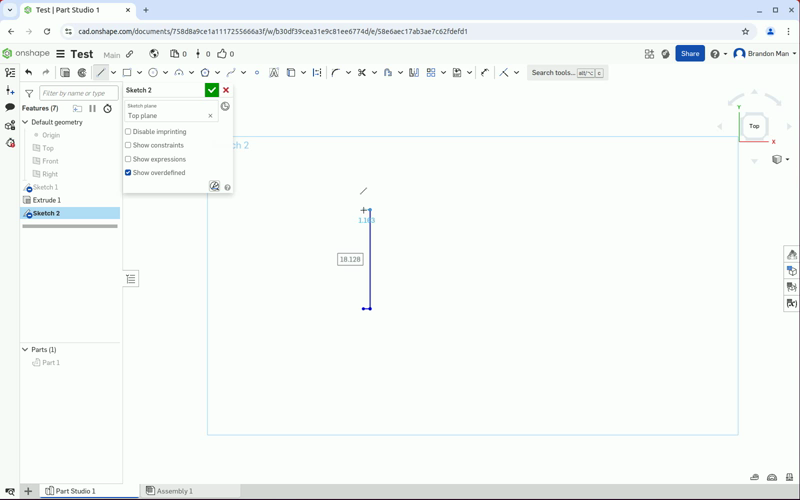
scroll(6)
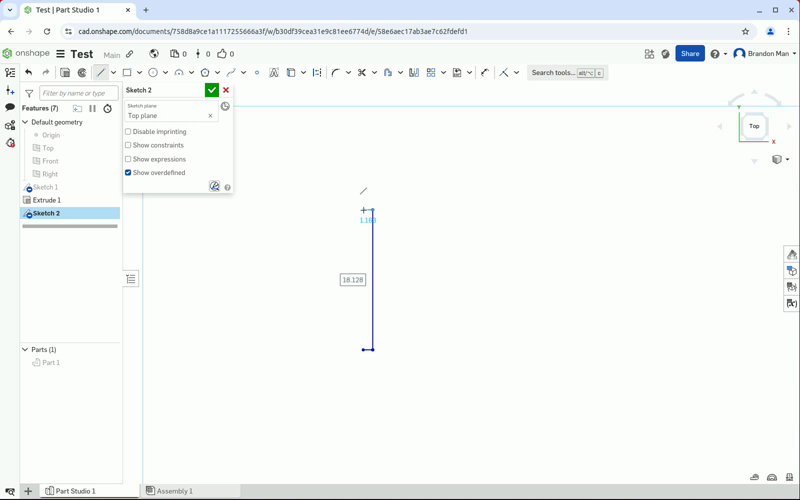
scroll(6)
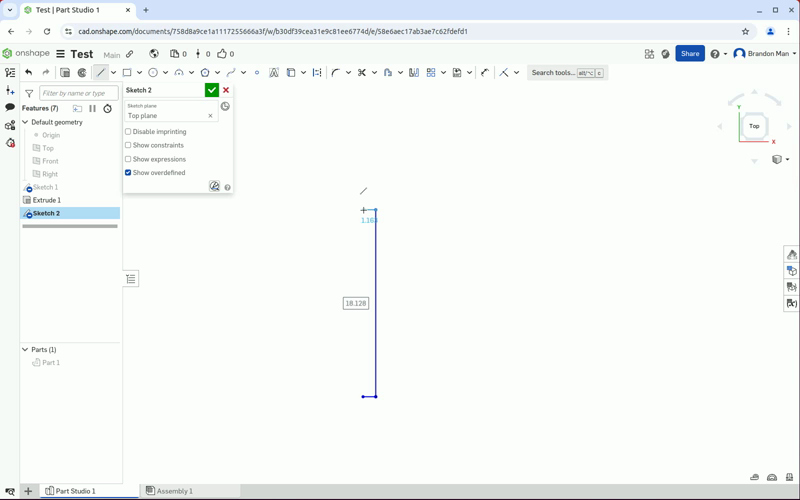
scroll(6)
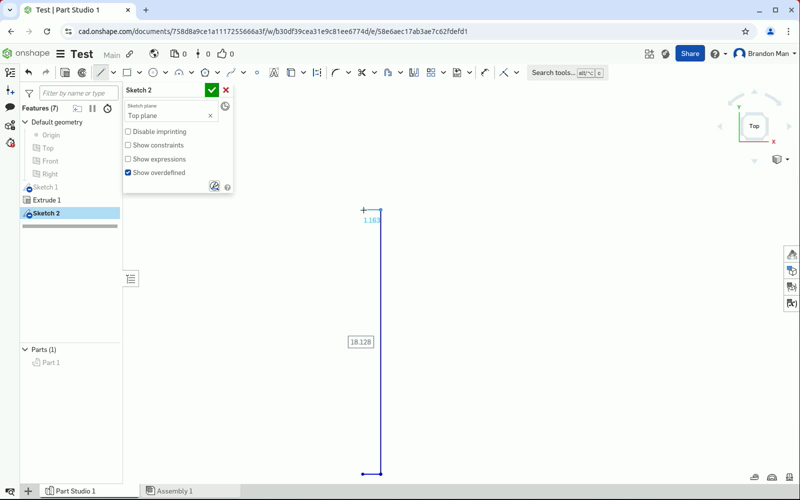
scroll(6)
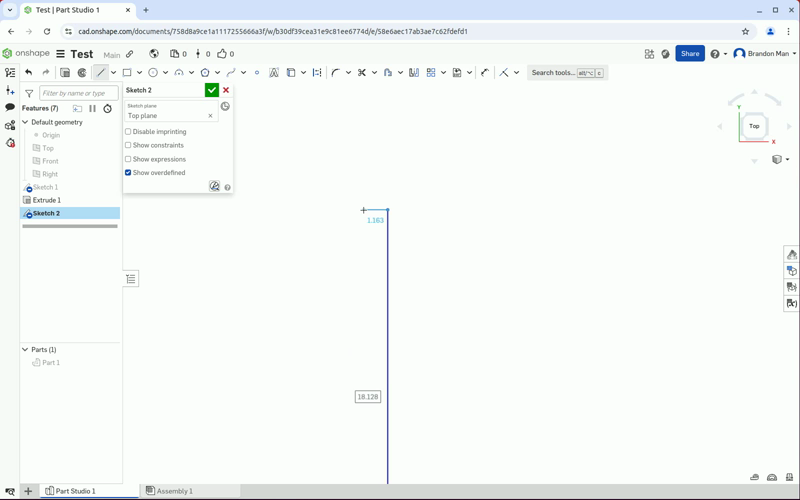
scroll(6)
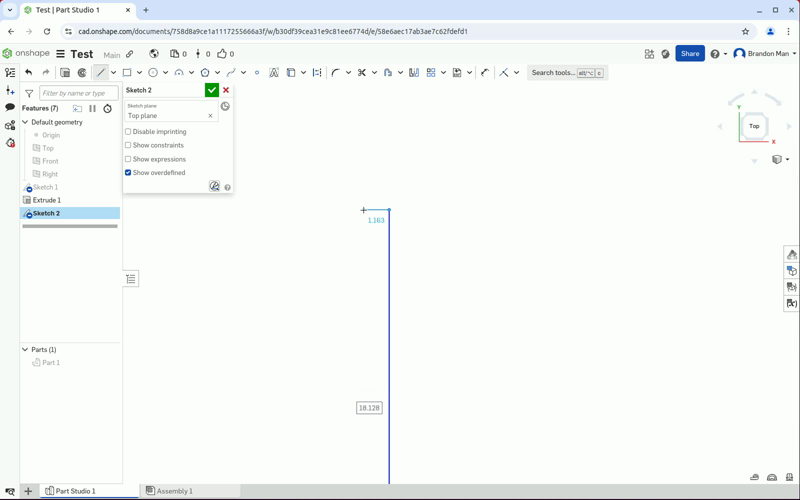
scroll(6)
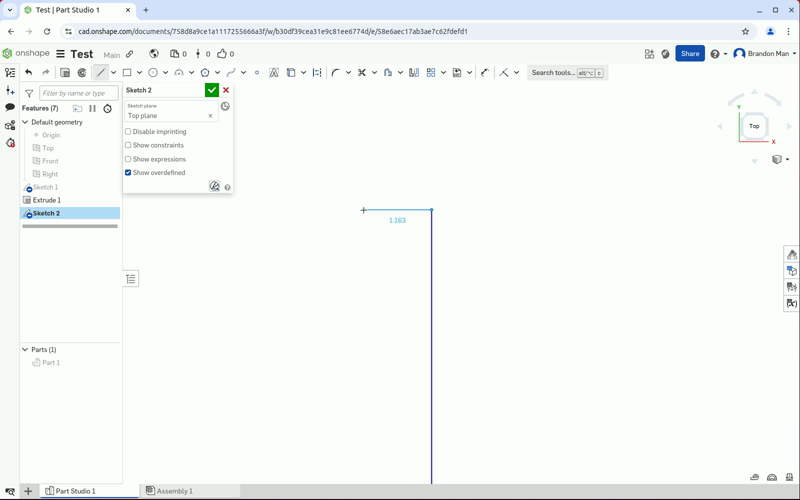
click(363, 209)
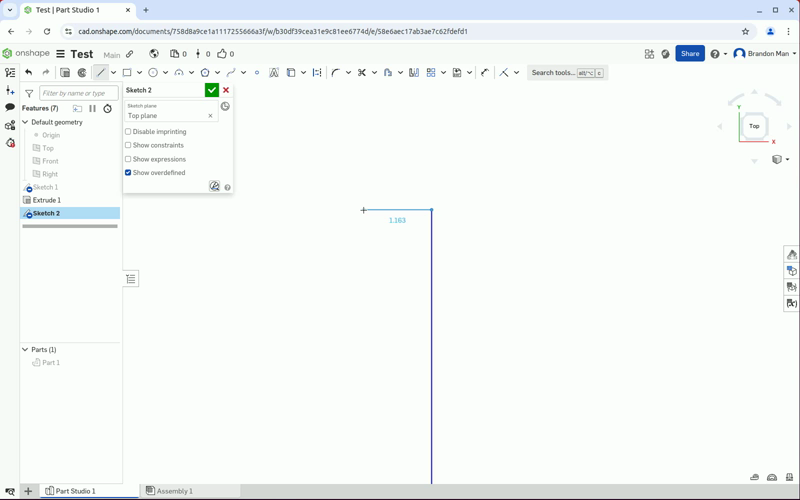
scroll(-6)
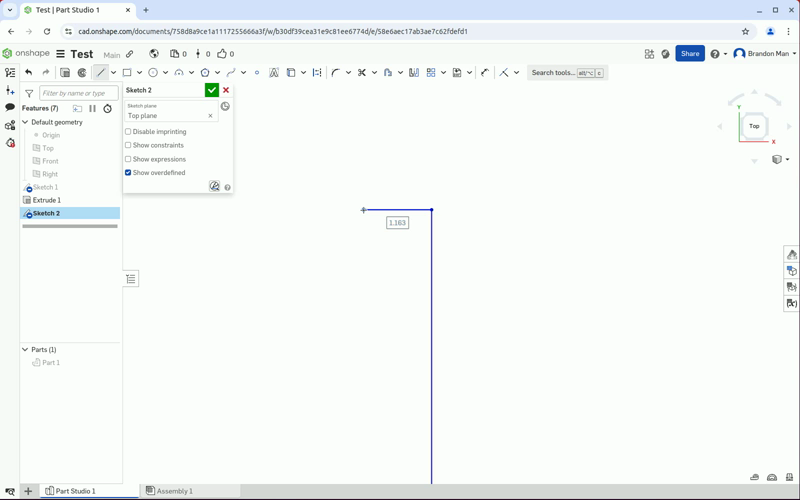
scroll(-6)
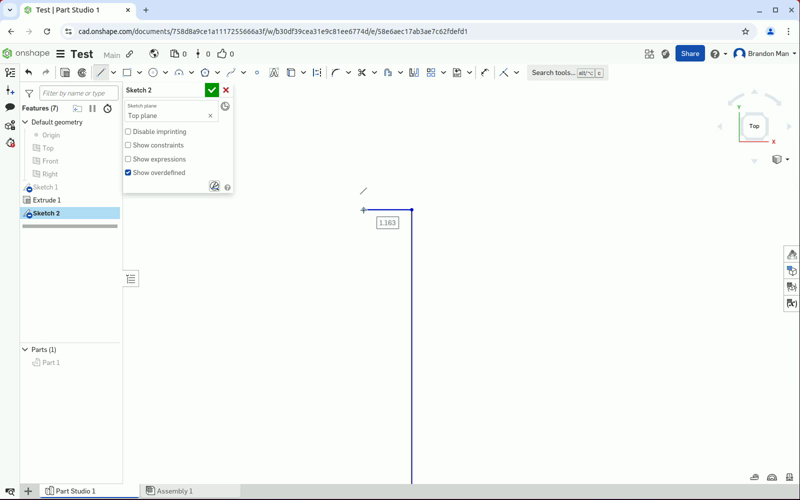
scroll(-6)
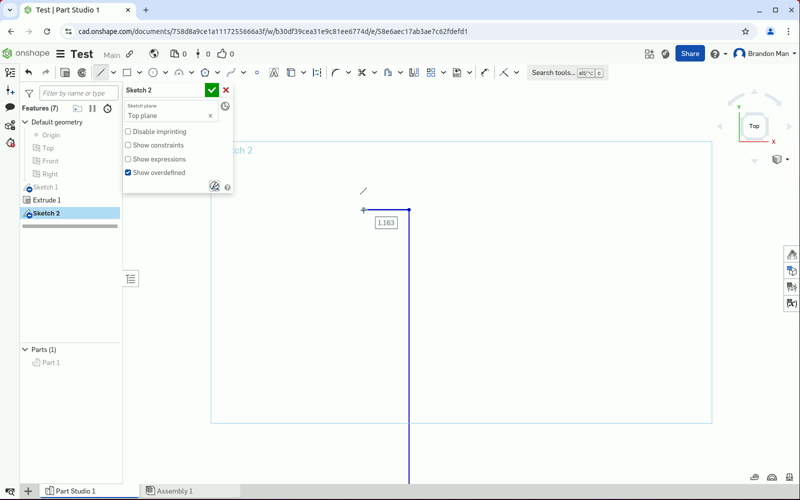
scroll(-6)
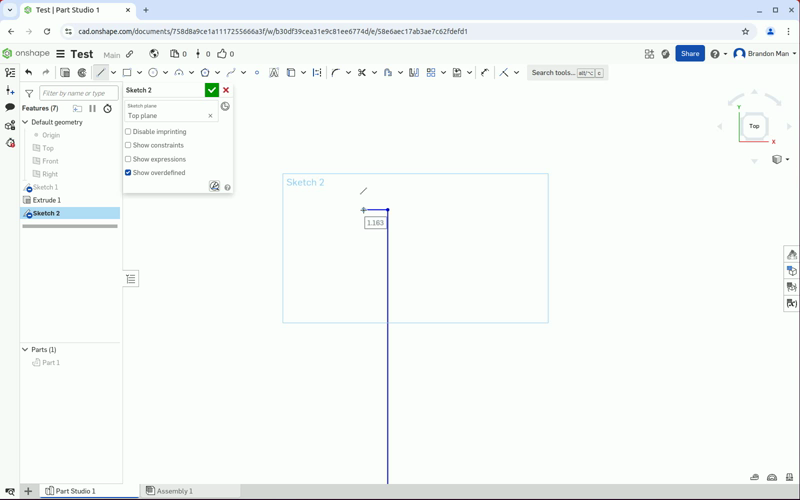
scroll(-6)
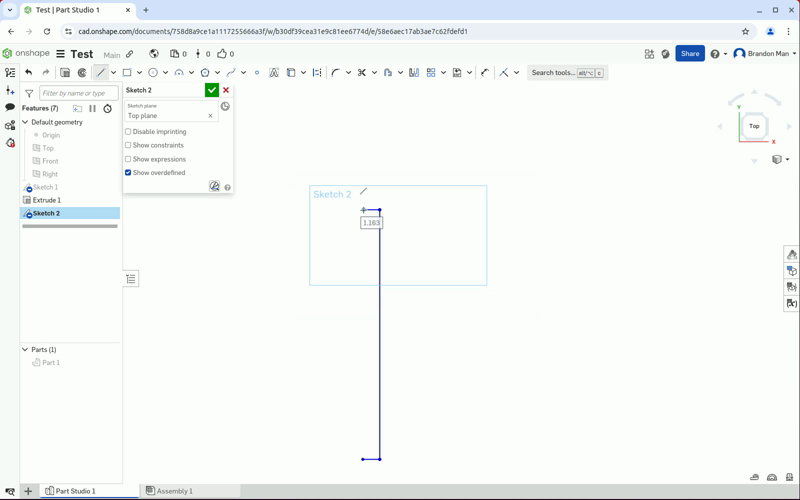
scroll(-6)
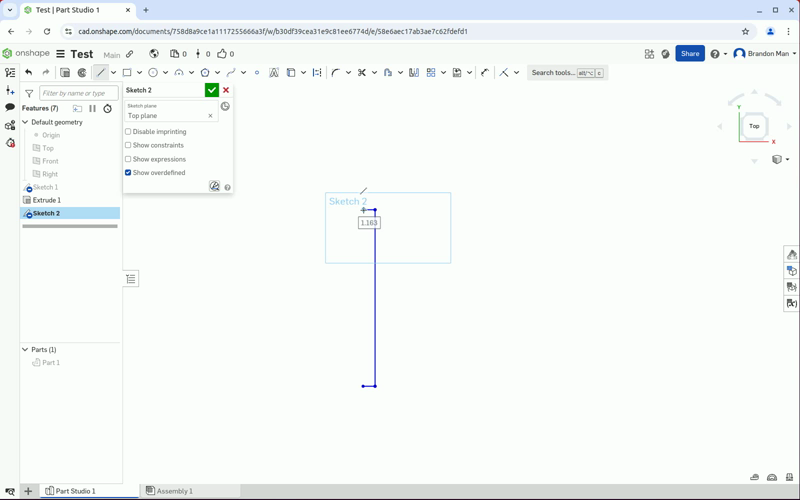
scroll(-6)
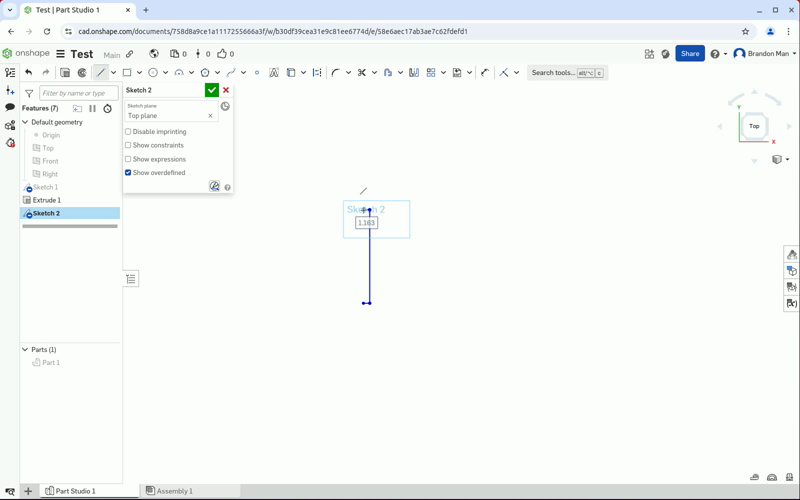
key_up(shift)
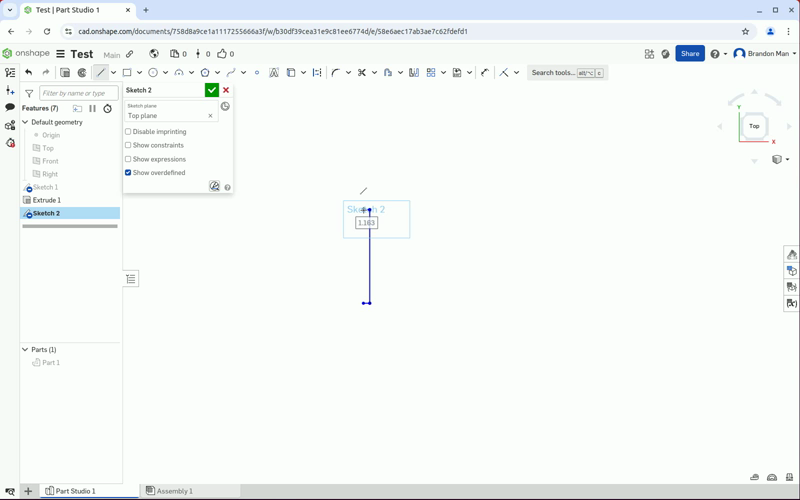
key_down(shift)
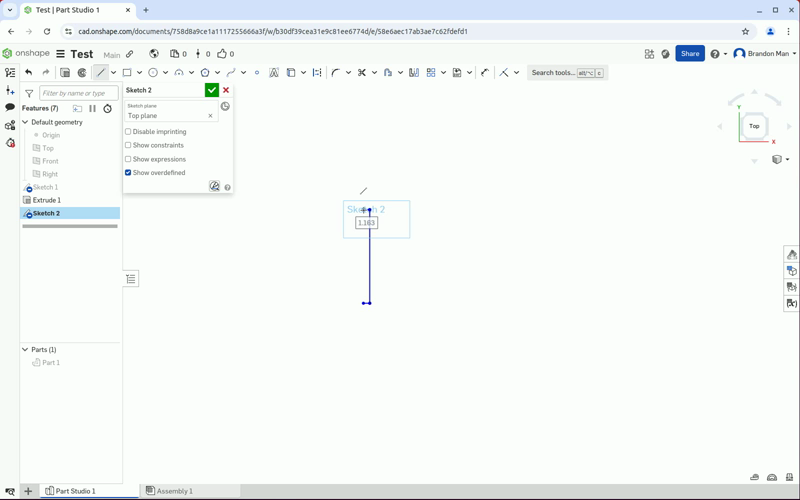
mouse_move(363, 303)
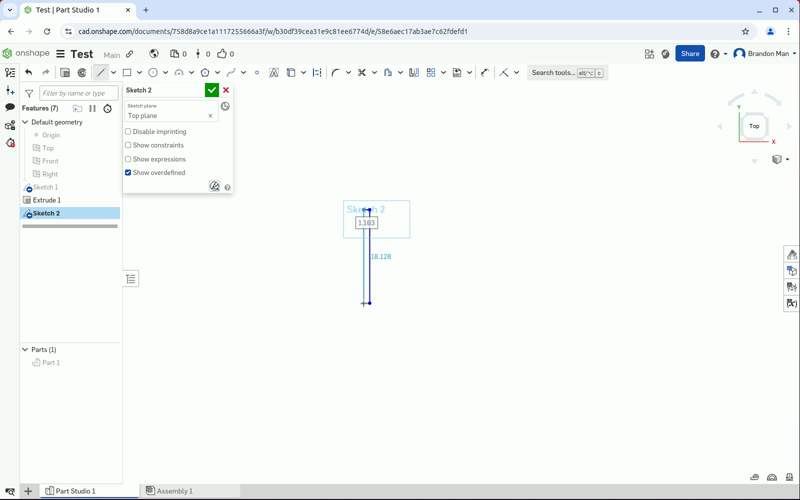
key_up(shift)
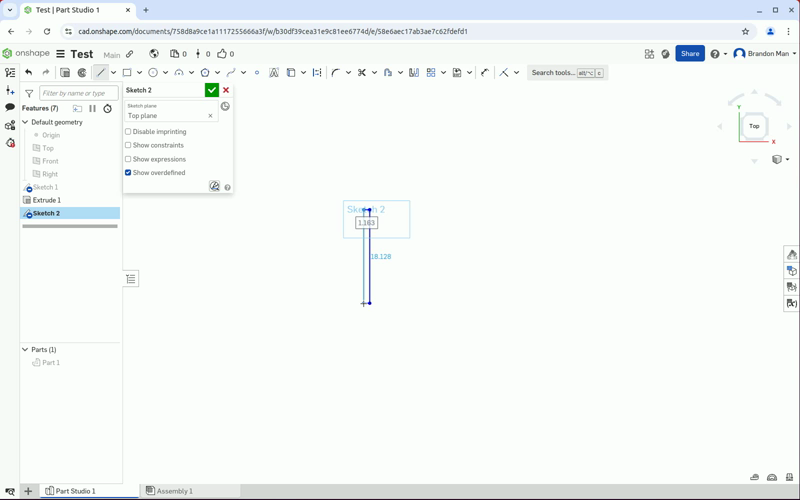
click(363, 303)
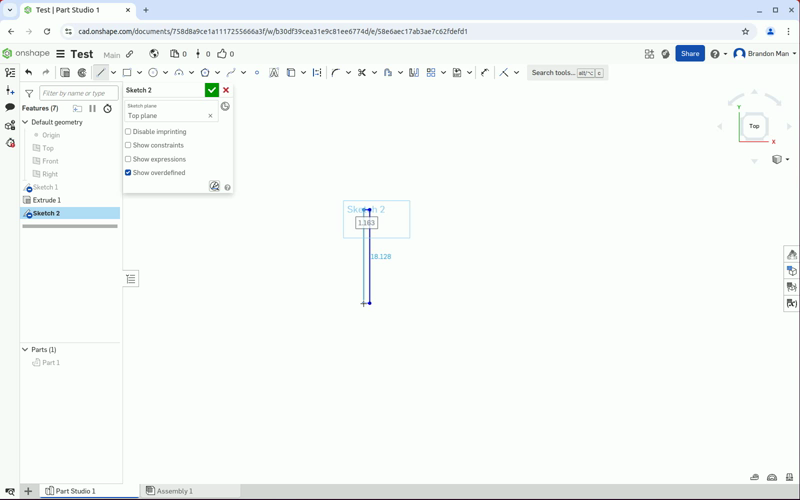
key(esc)
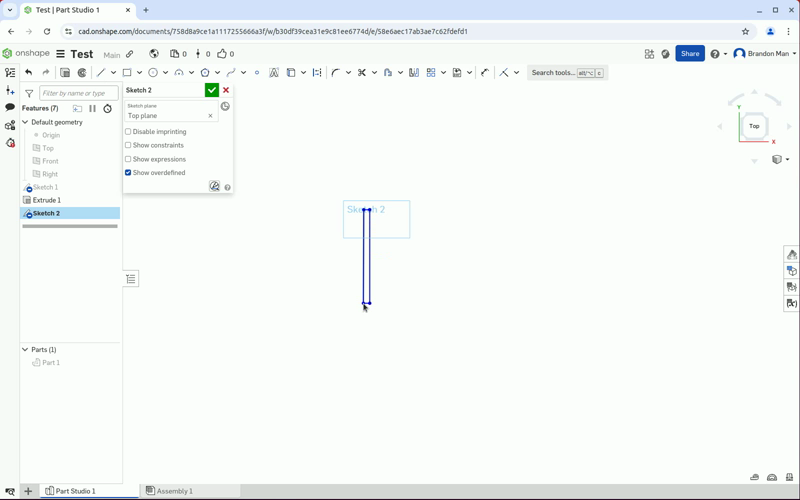
mouse_move(367, 244)
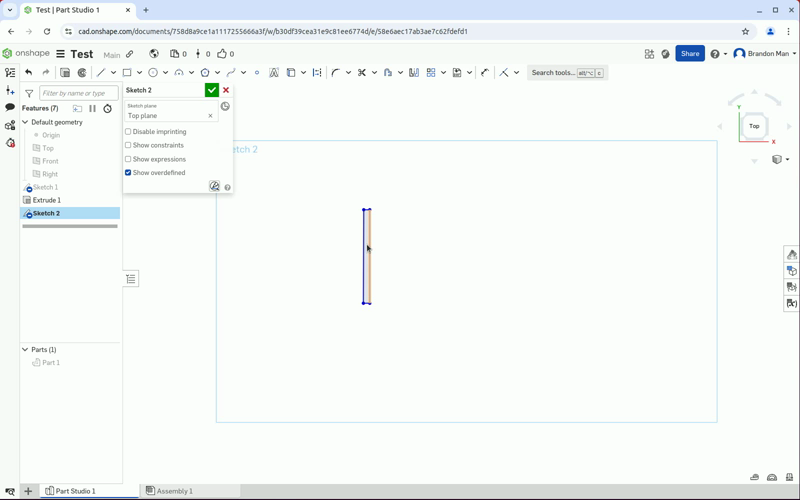
scroll(6)
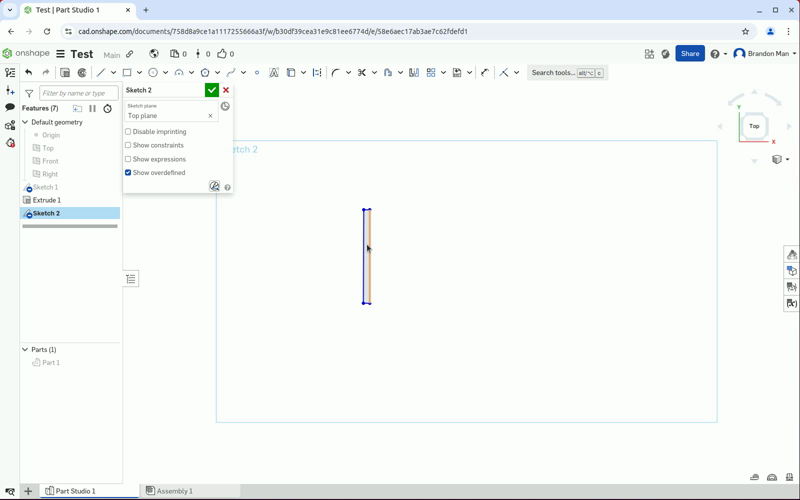
scroll(6)
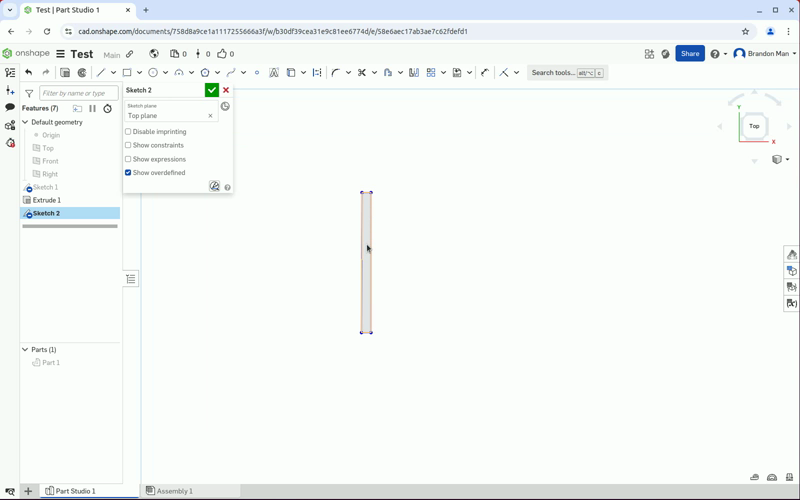
scroll(6)
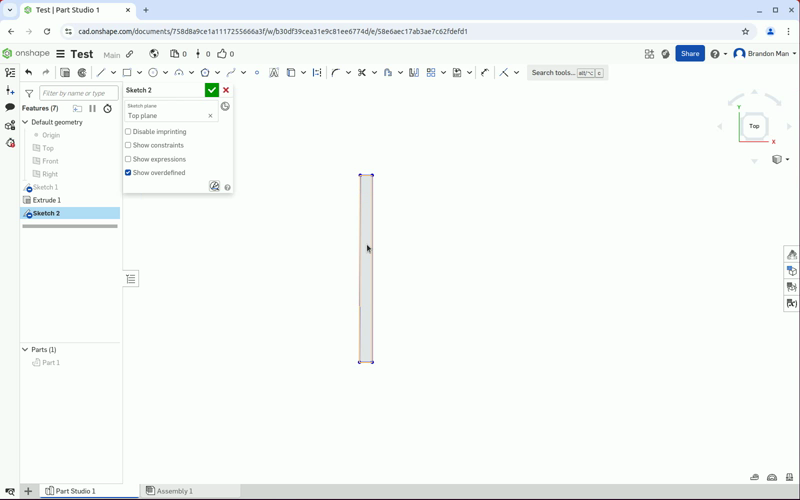
scroll(6)
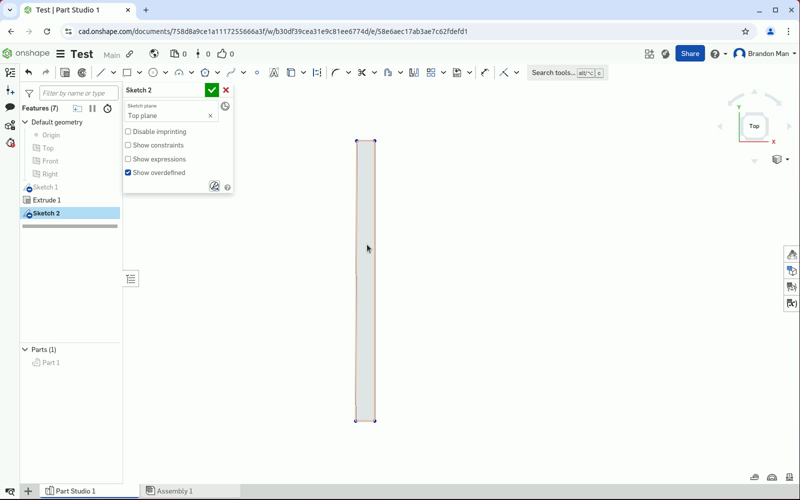
scroll(6)
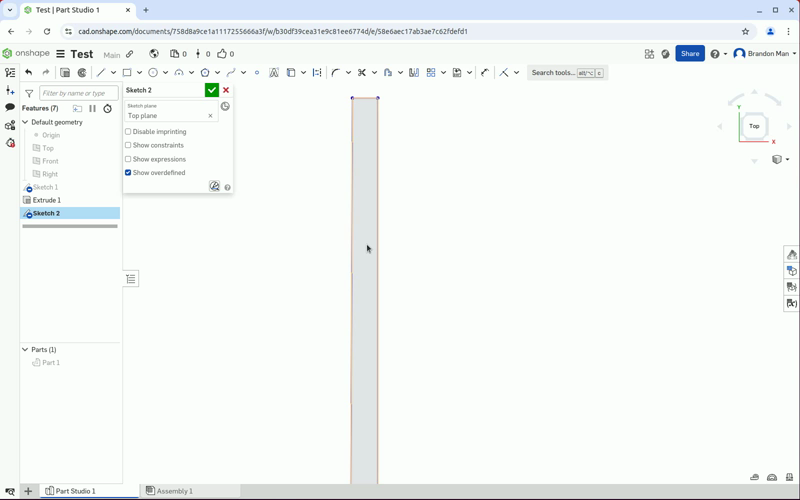
scroll(6)
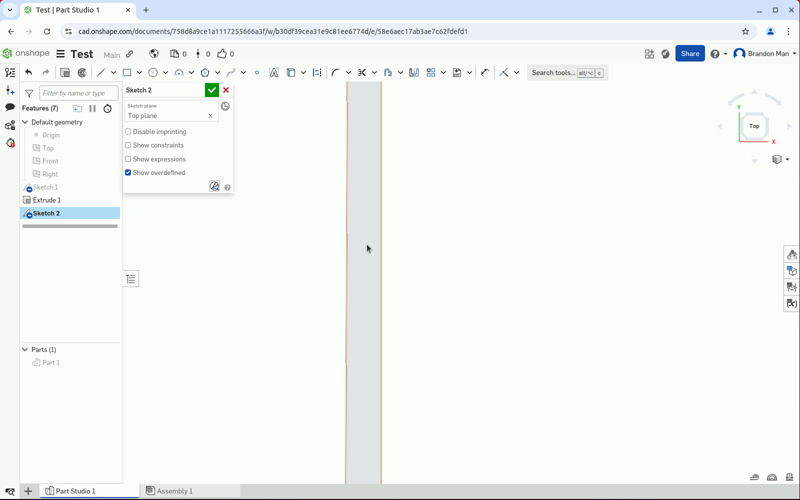
scroll(6)
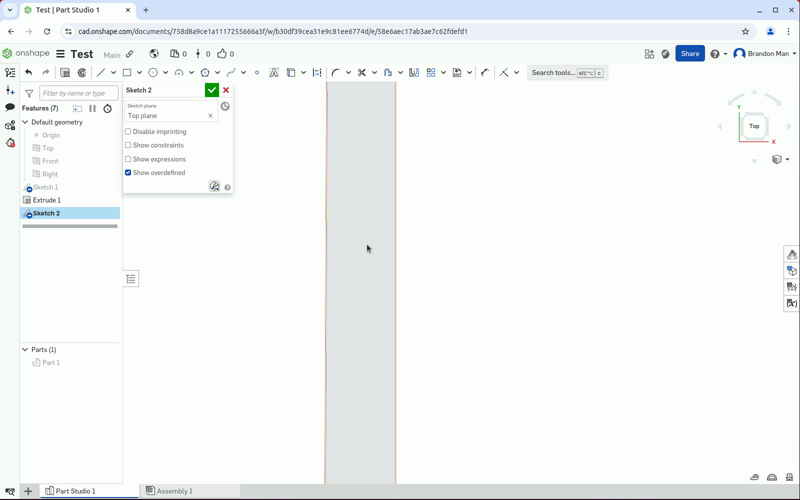
click(367, 244)
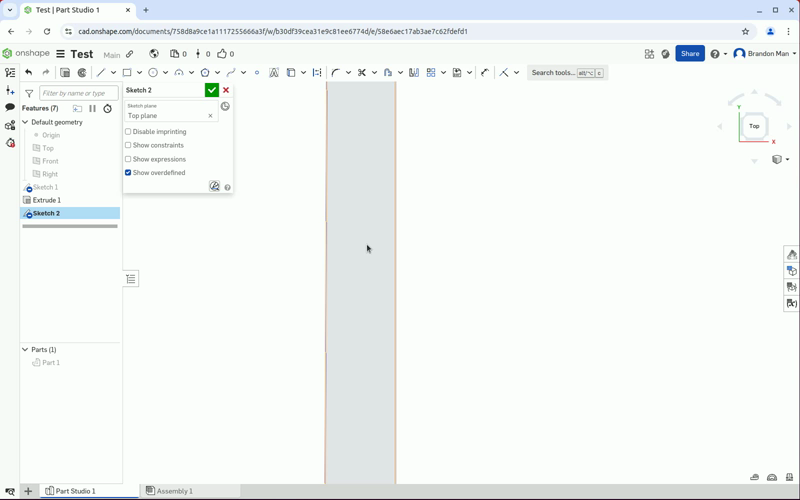
scroll(-6)
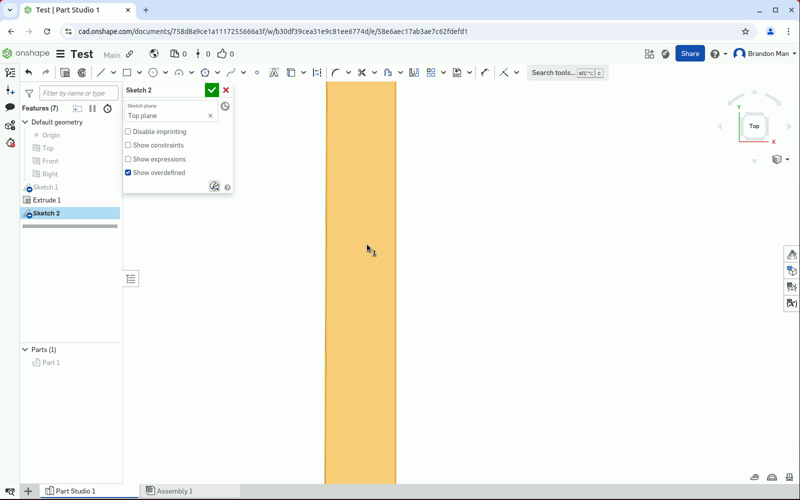
scroll(-6)
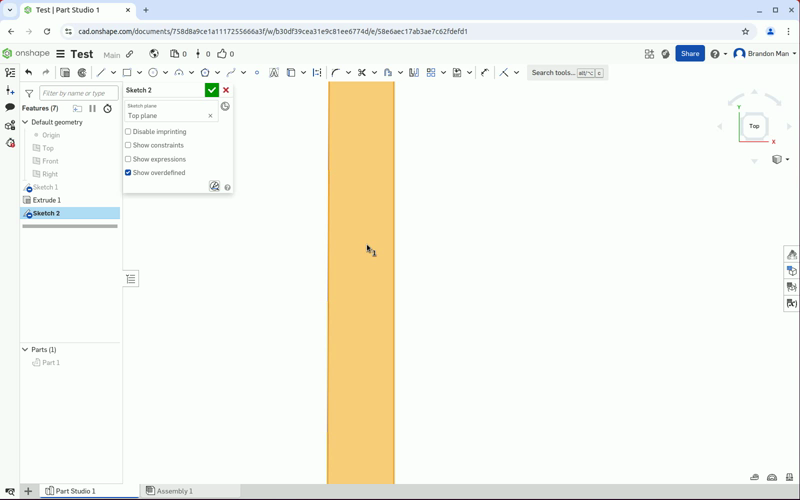
scroll(-6)
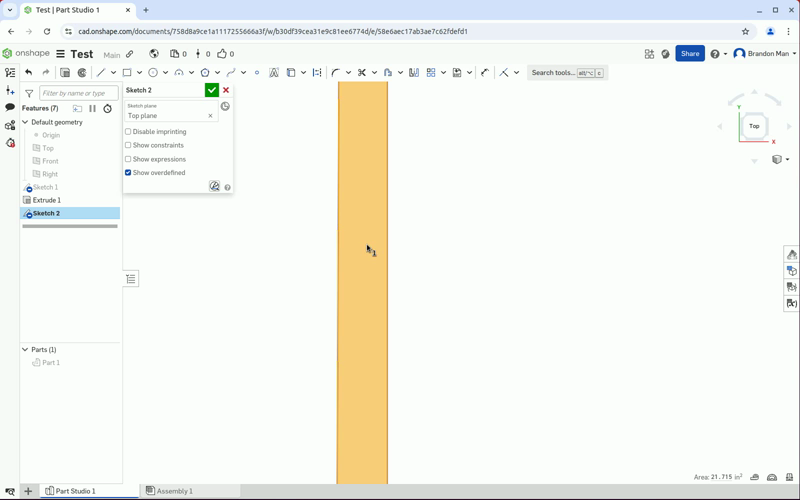
scroll(-6)
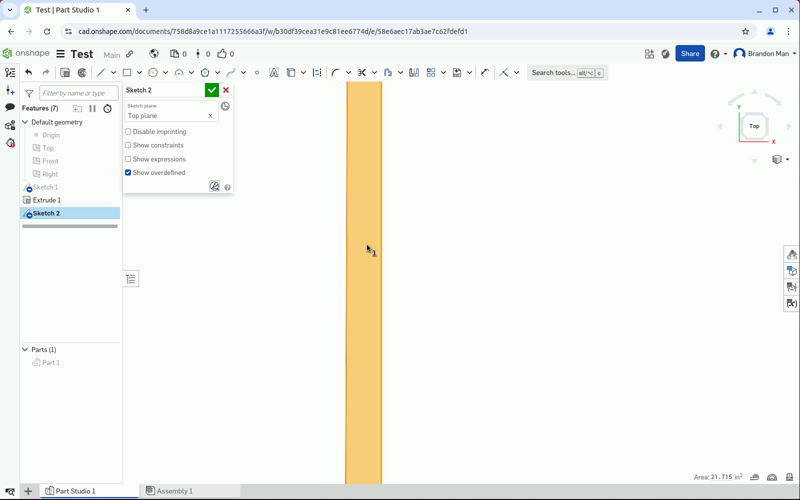
scroll(-6)
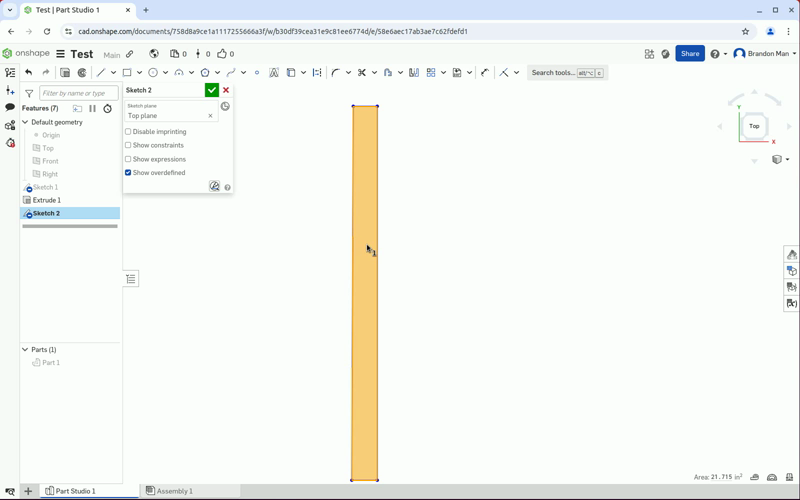
scroll(-6)
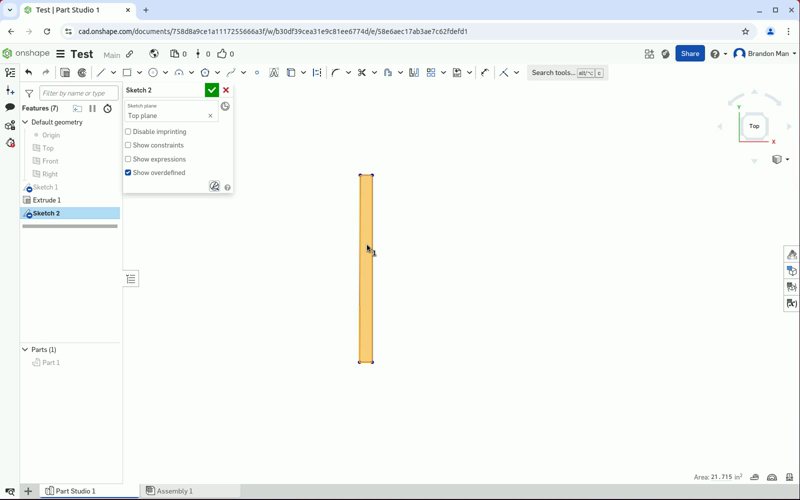
scroll(-6)
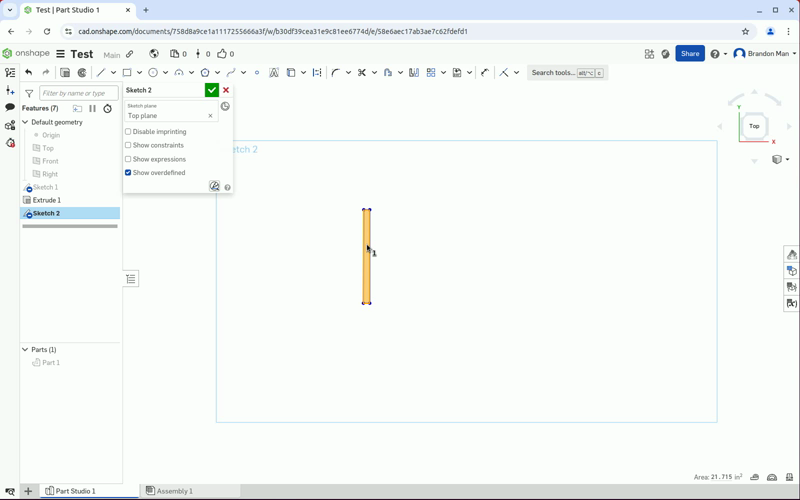
mouse_move(73, 352)
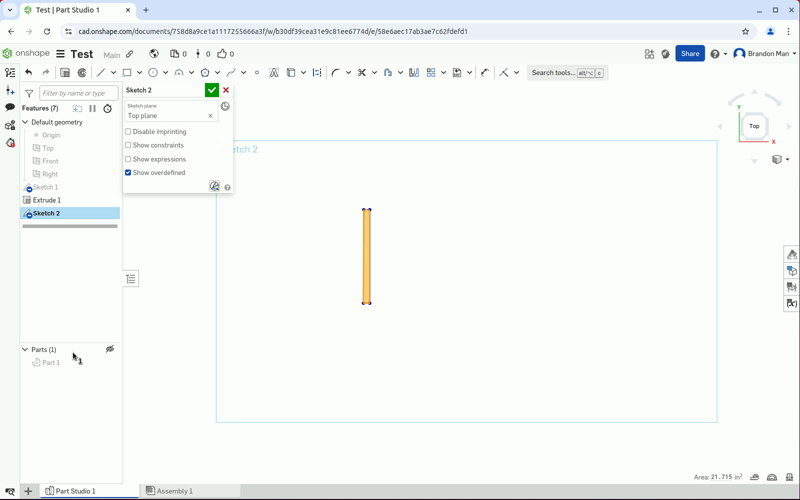
key(shift+y)
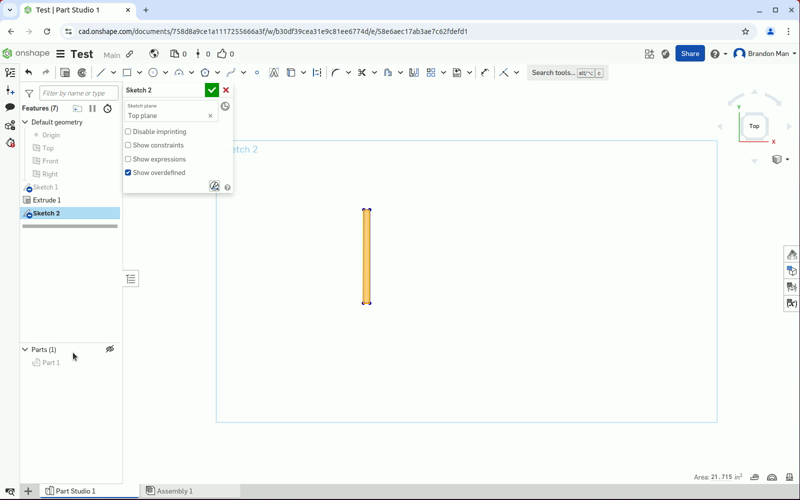
key(shift+e)
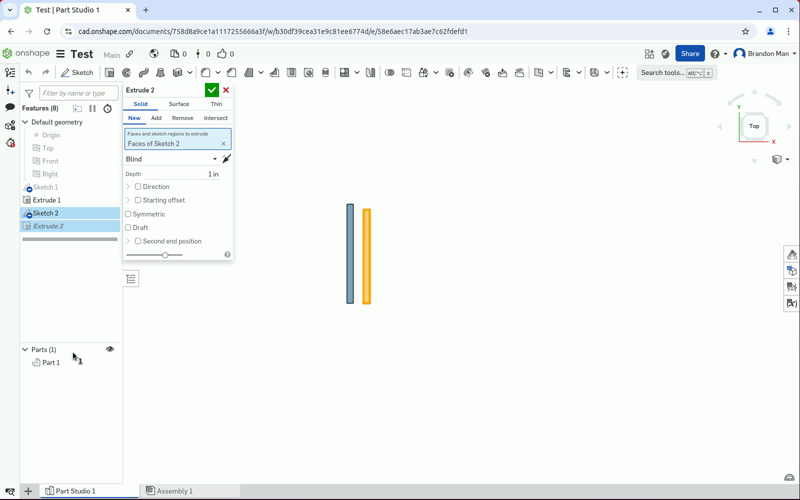
mouse_move(143, 106)
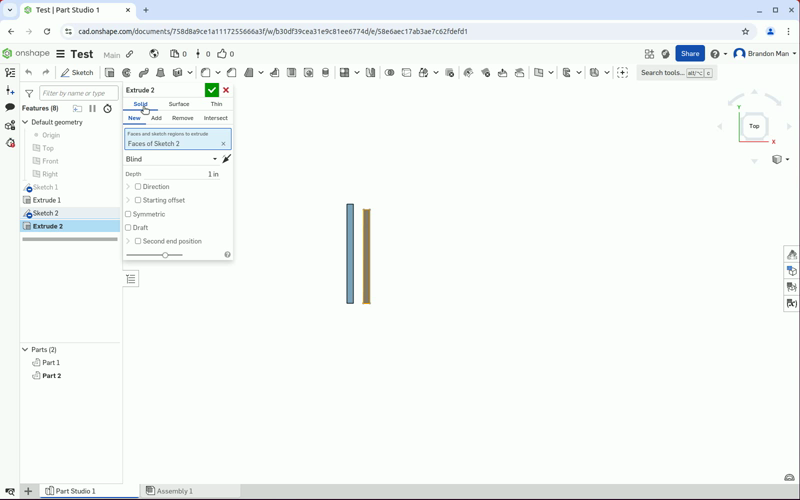
click(143, 106)
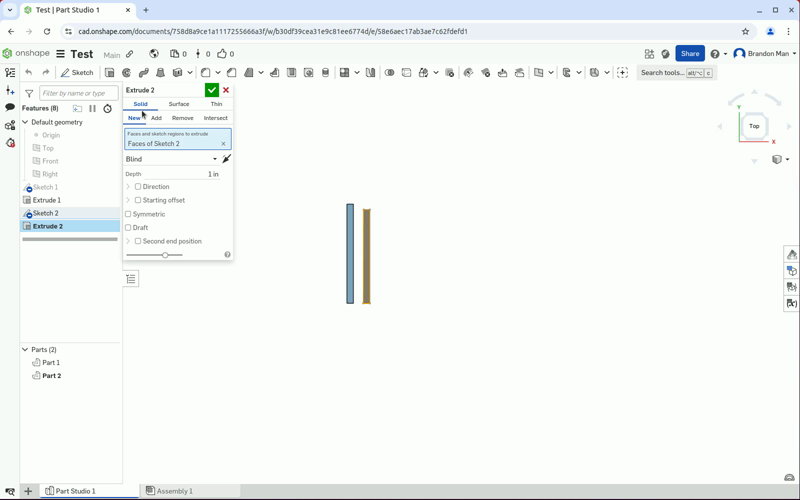
mouse_move(137, 120)
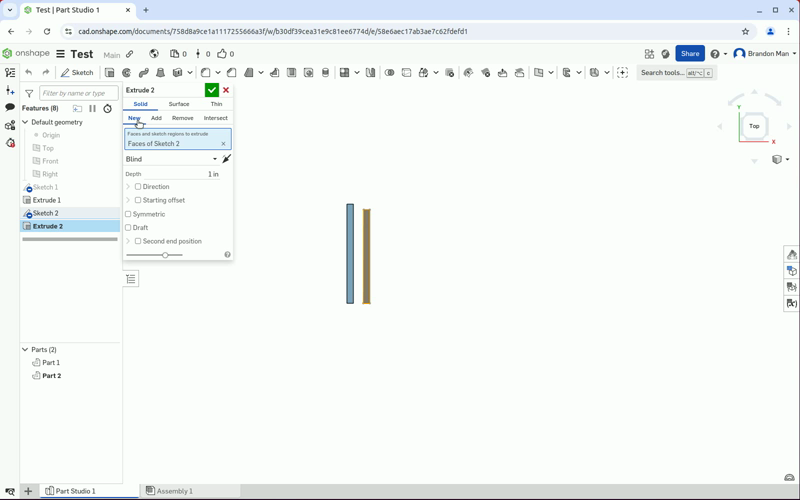
click(137, 120)
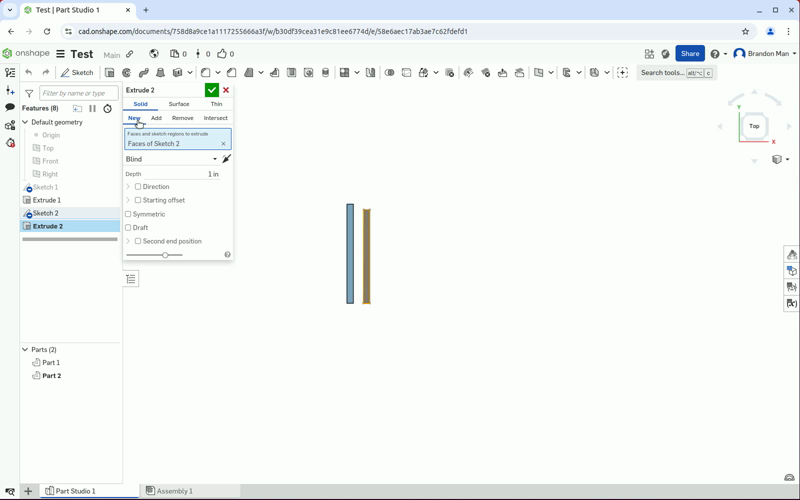
key(tab, 4)
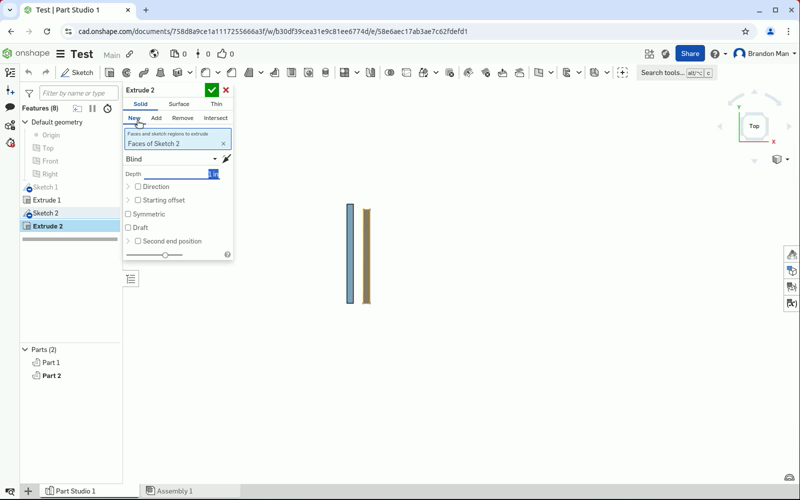
text(0.241)
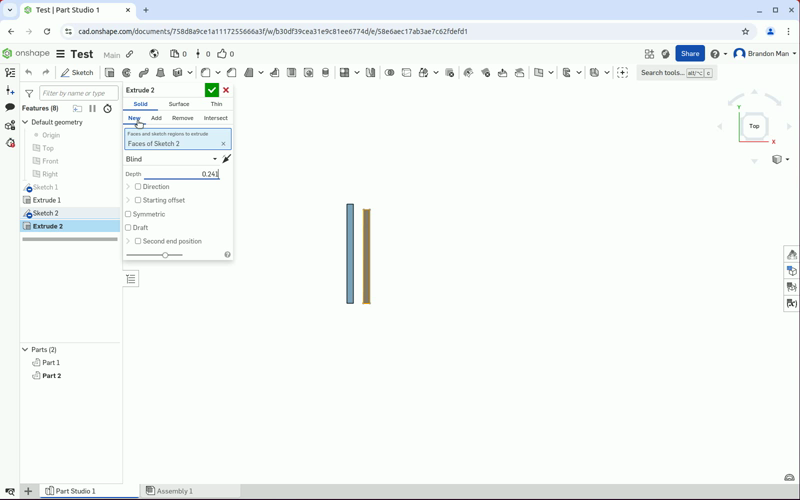
key(enter)
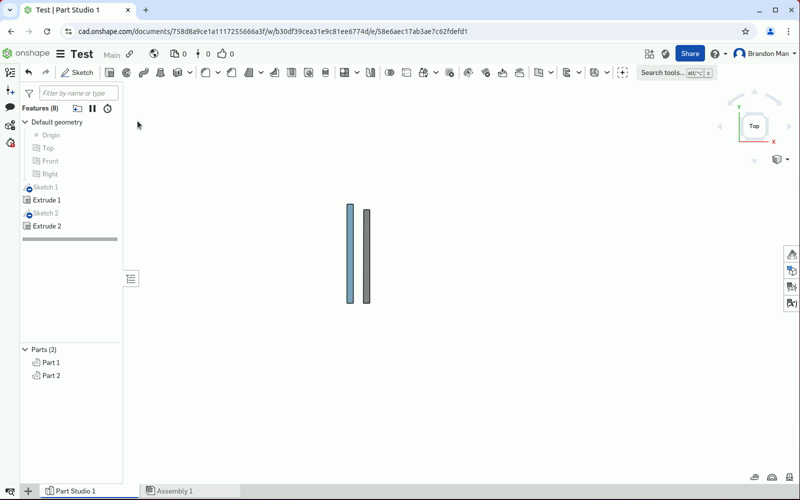
key(shift+h)
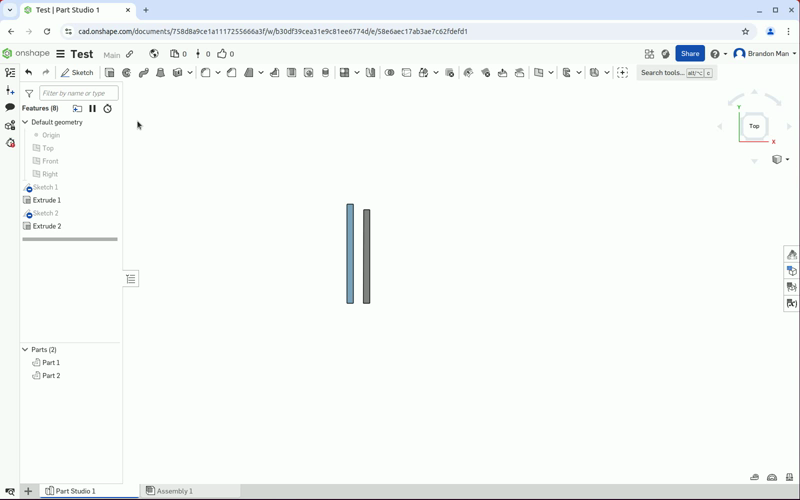
key(shift+h)
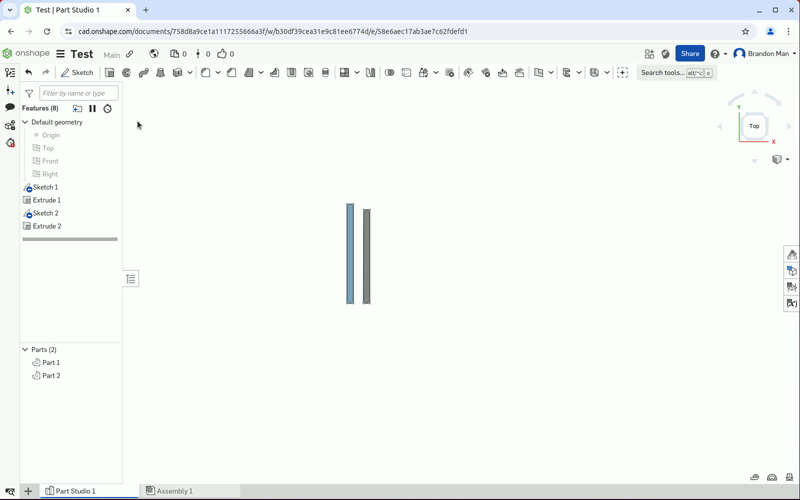
key(shift+7)
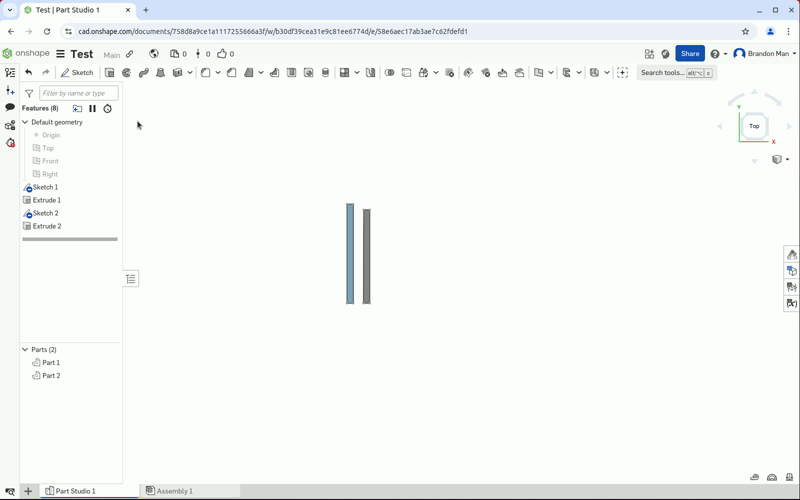
key(up, 3)
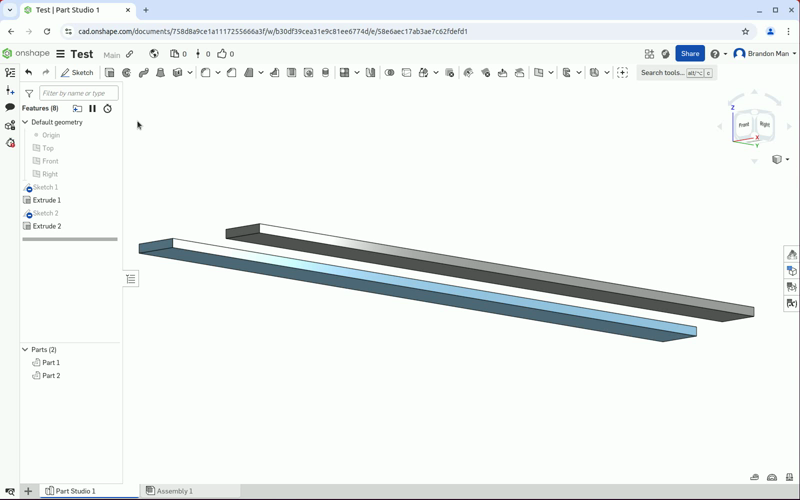
key(left, 3)
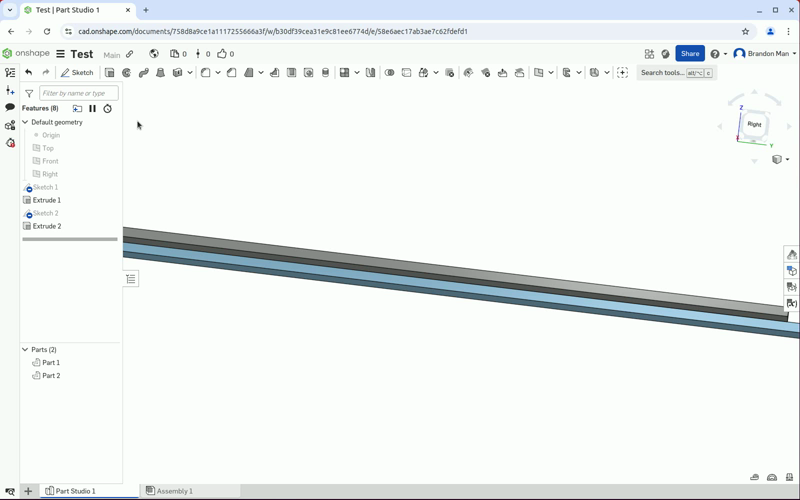
key(right, 3)
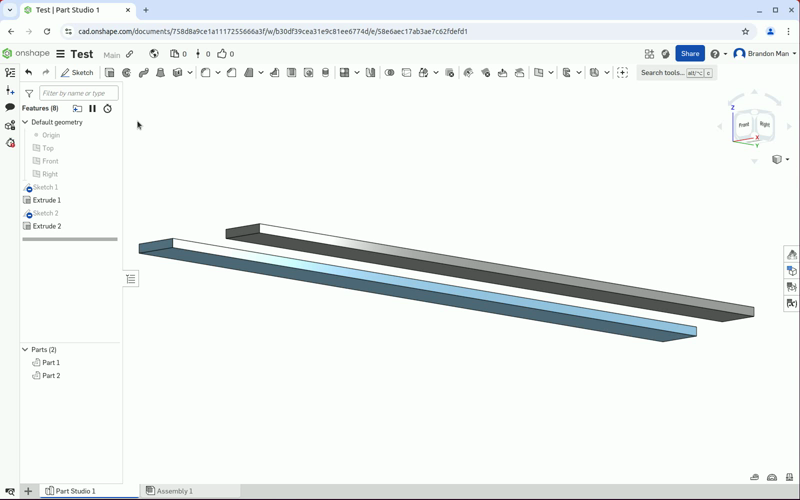
key(down, 3)
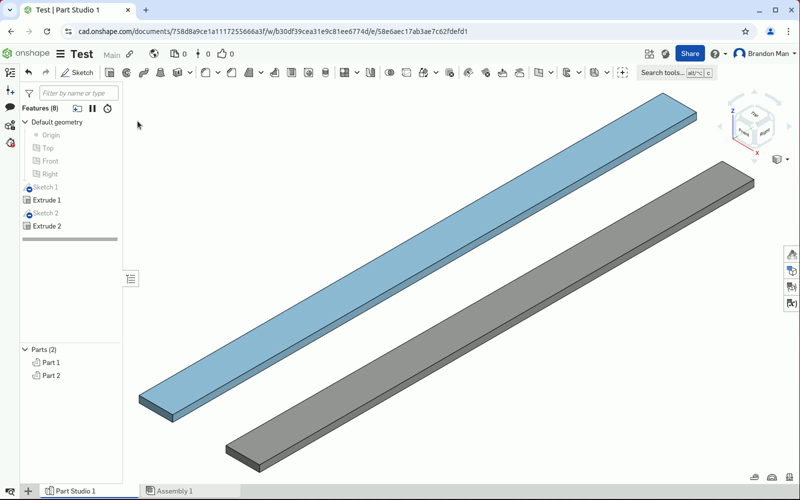
mouse_move(73, 189)
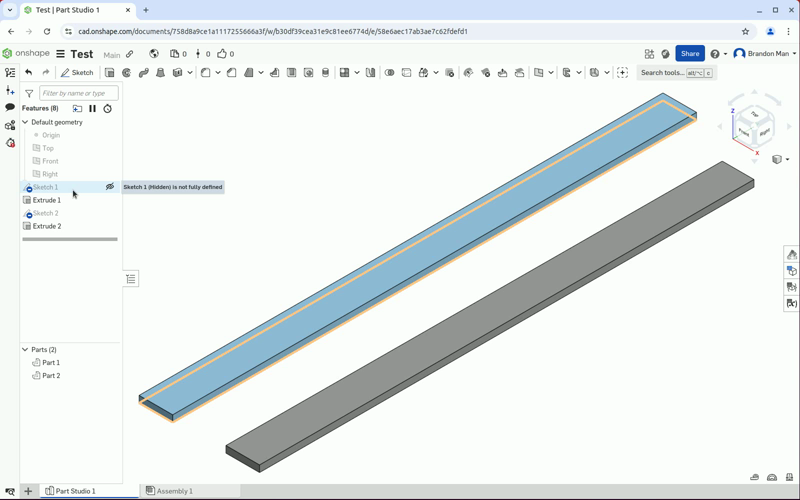
click(73, 189)